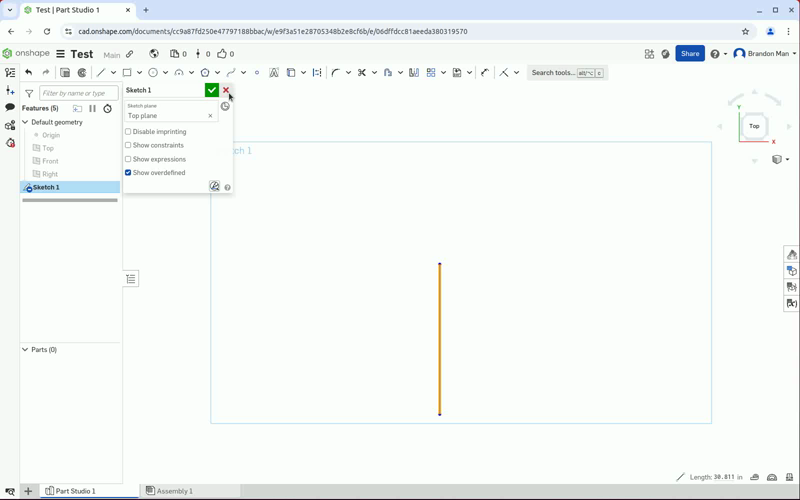
key(shift+h)
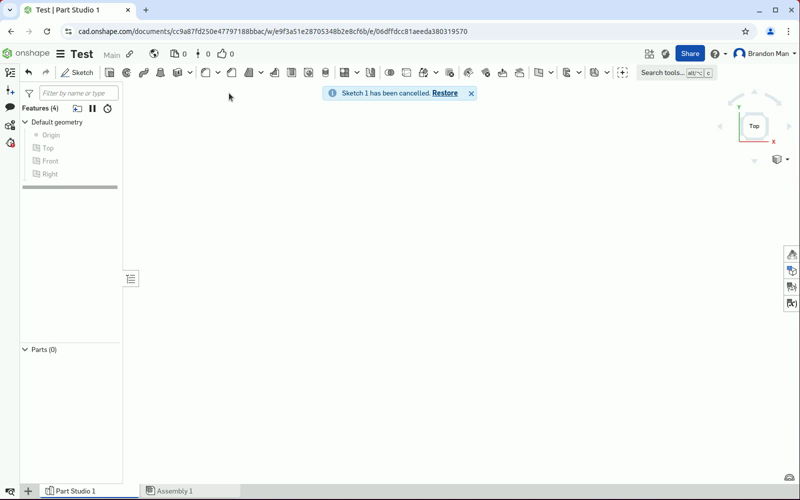
mouse_move(73, 352)
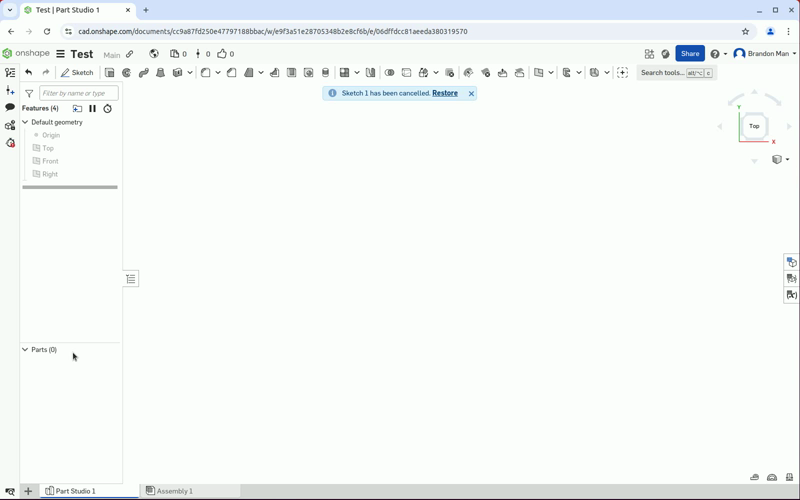
key(y)
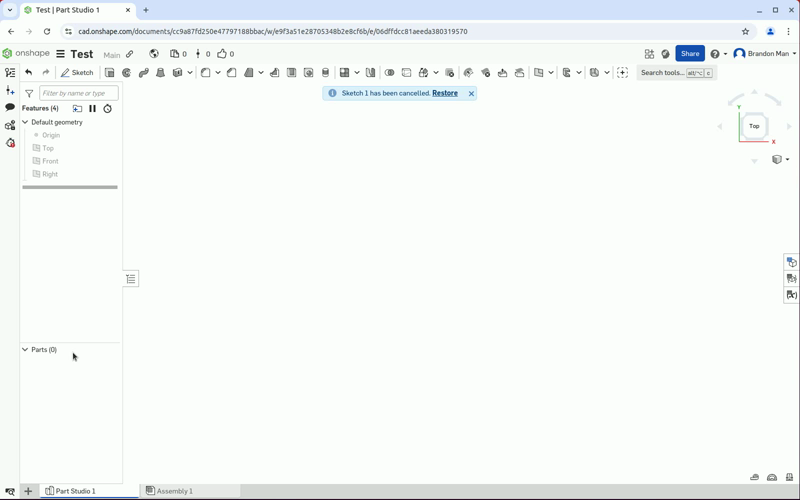
key(shift+p)
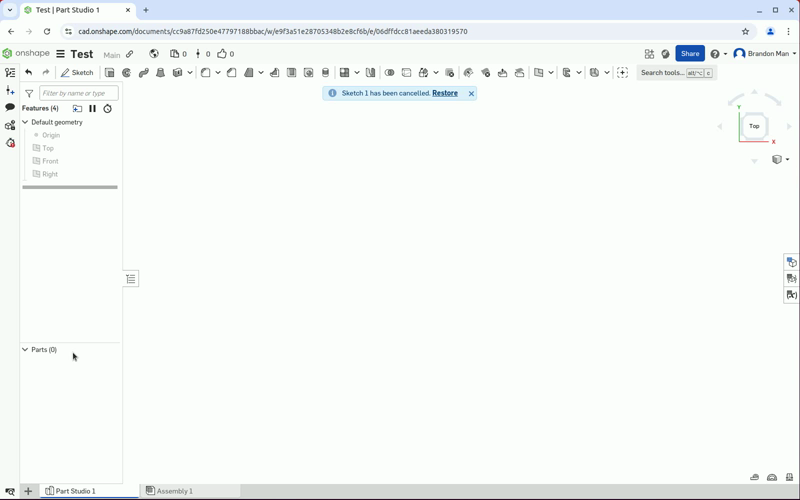
key(space)
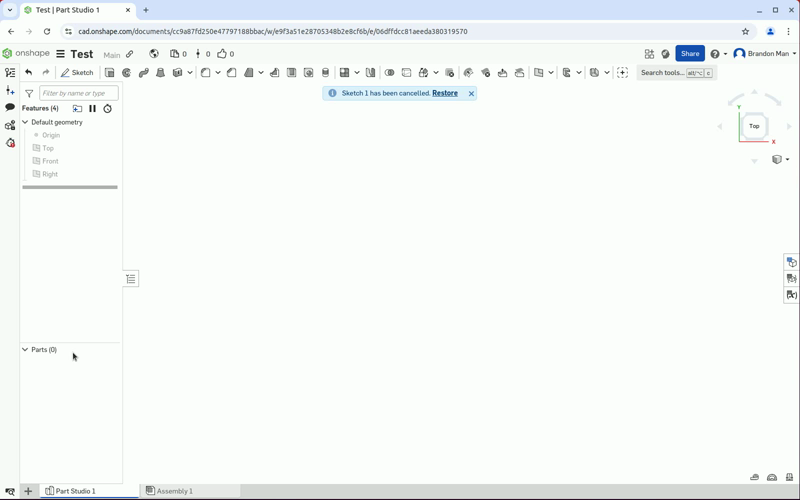
key_down(shift)
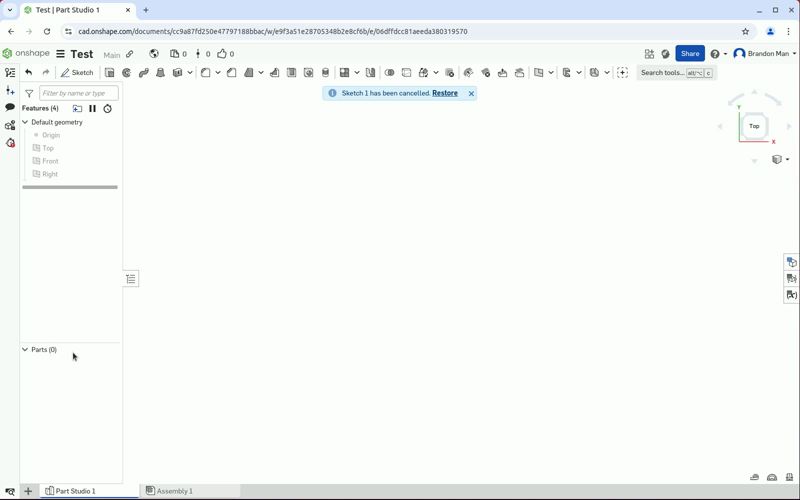
key(up)
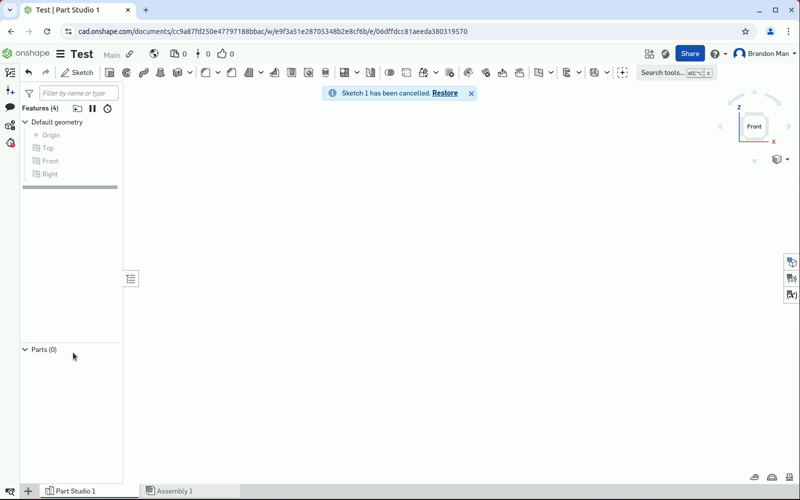
key_up(shift)
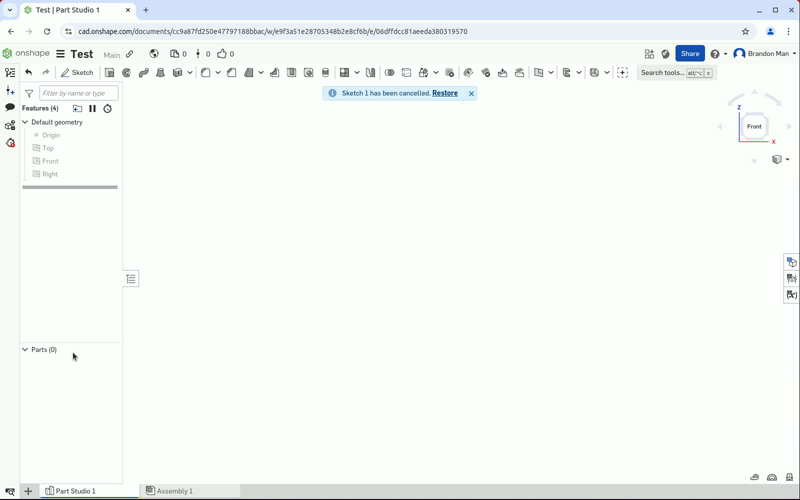
mouse_move(73, 352)
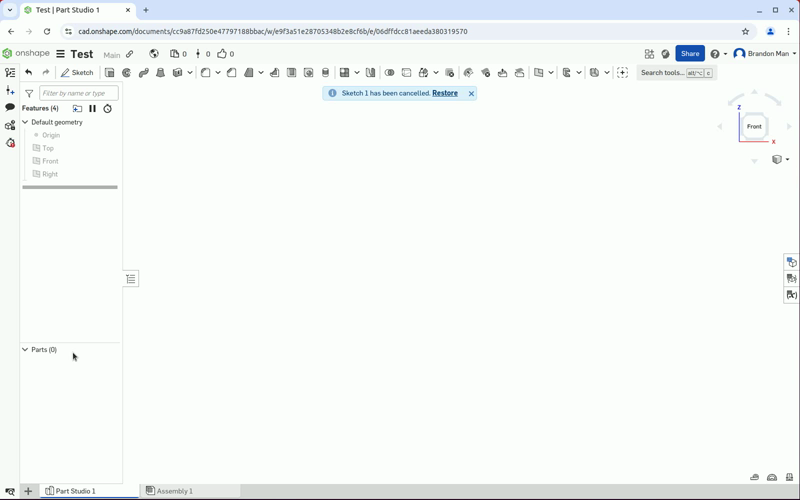
key(shift+y)
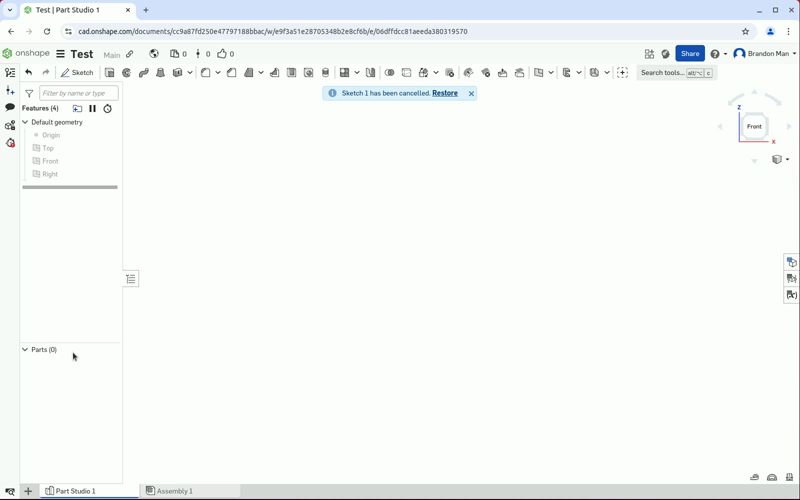
key(shift+s)
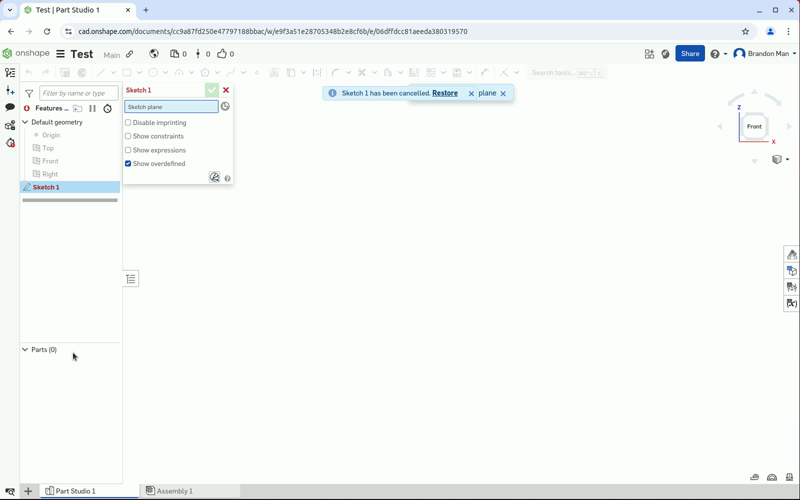
mouse_move(73, 163)
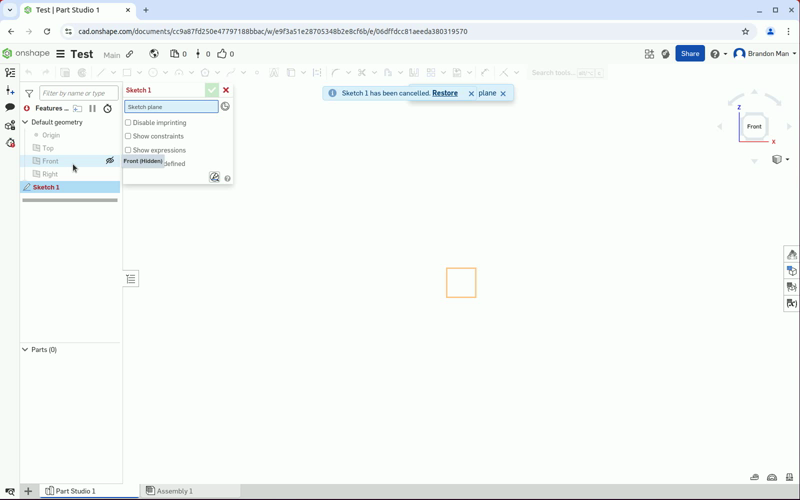
click(73, 163)
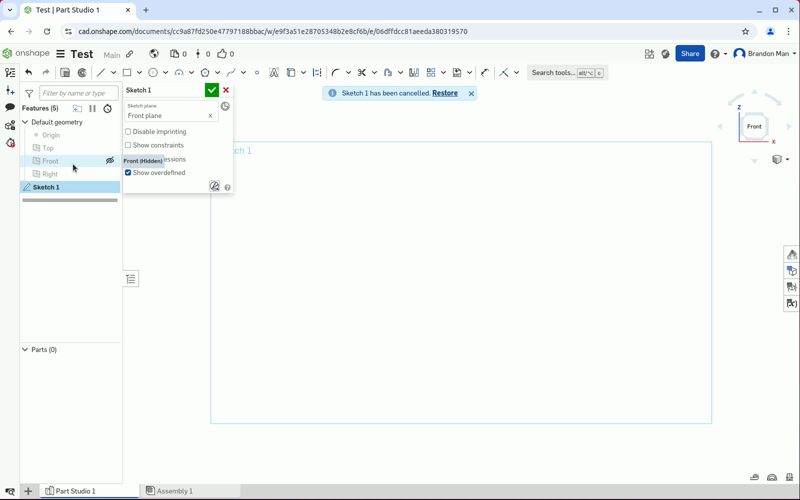
mouse_move(73, 352)
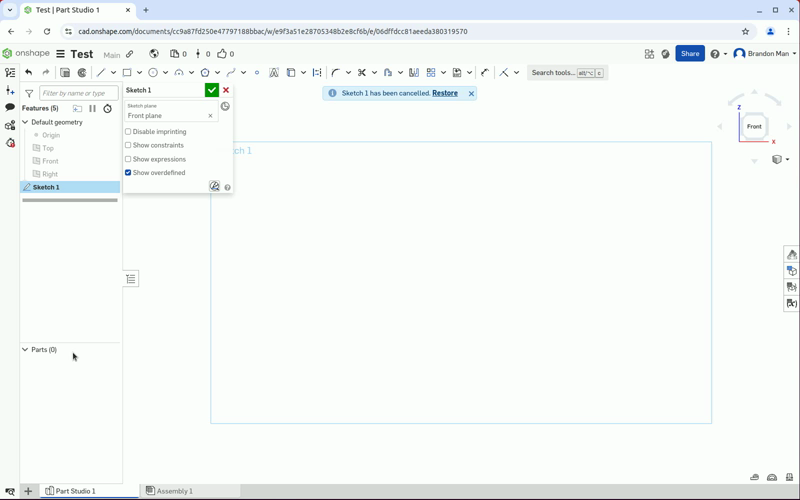
key(y)
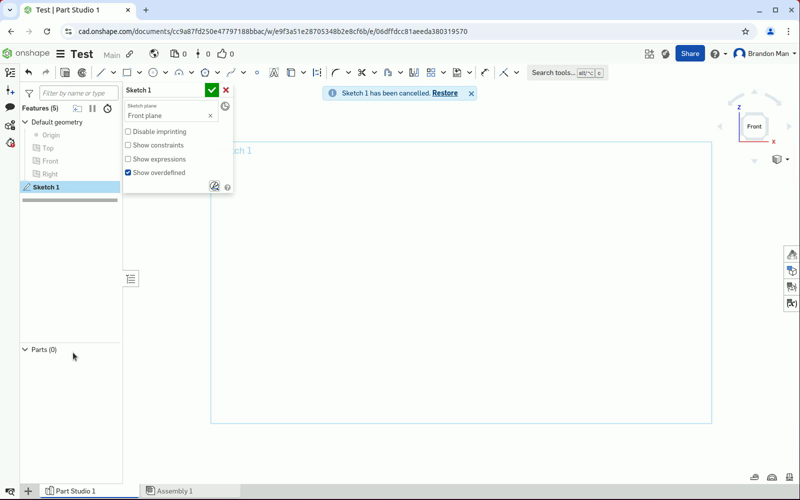
key(l)
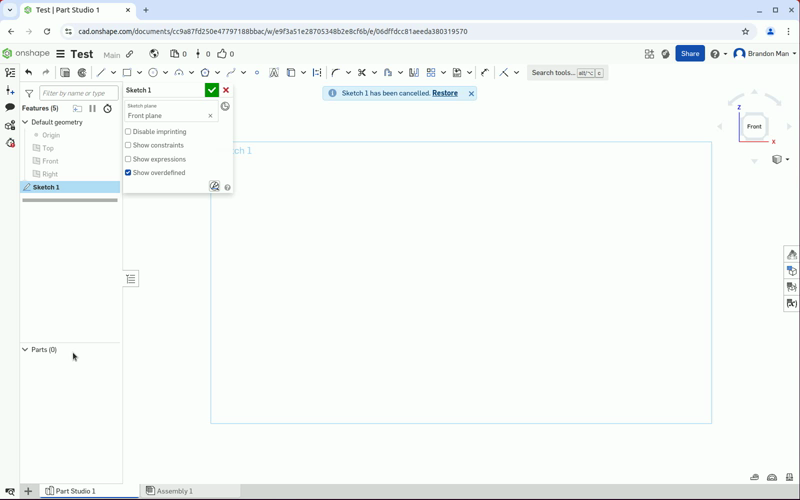
key_down(shift)
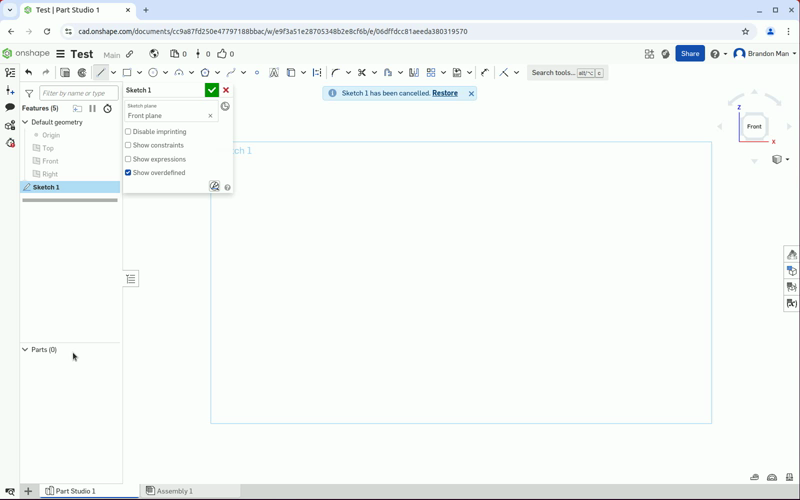
mouse_move(460, 361)
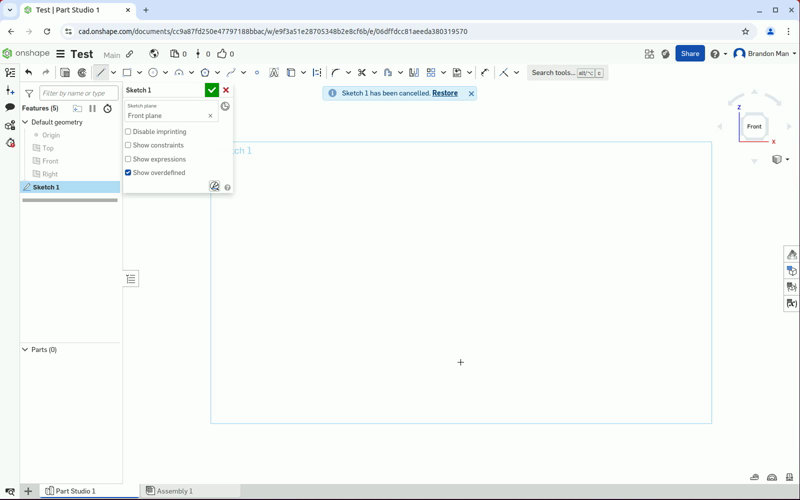
click(460, 361)
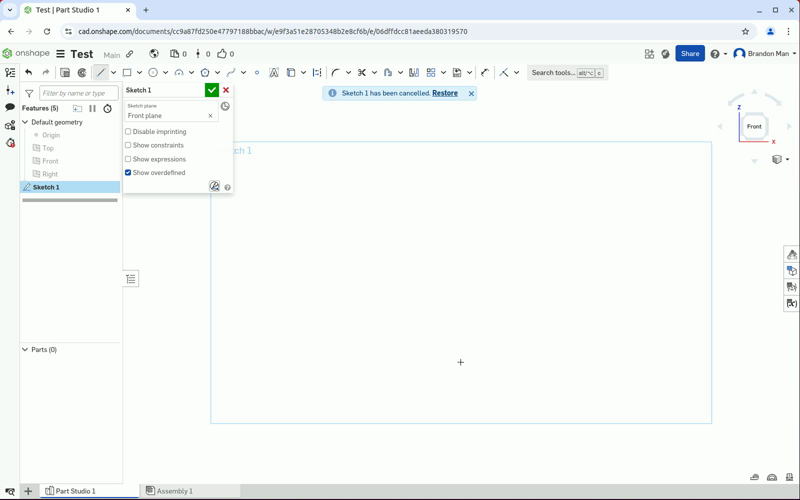
key_up(shift)
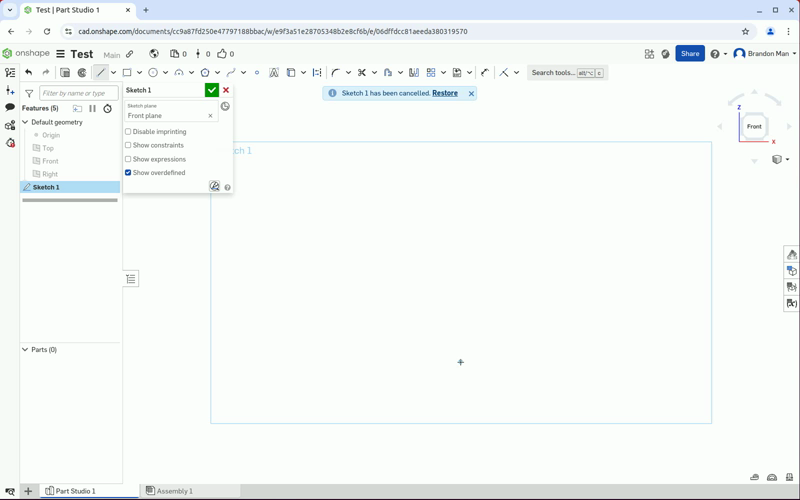
key_down(shift)
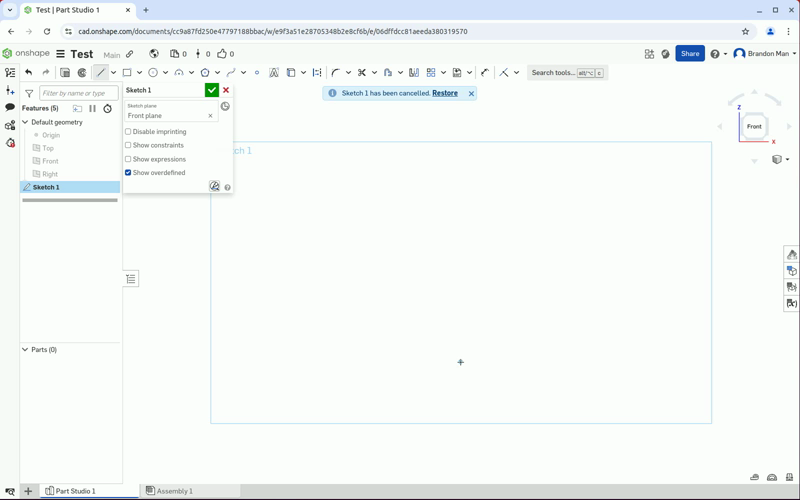
mouse_move(490, 361)
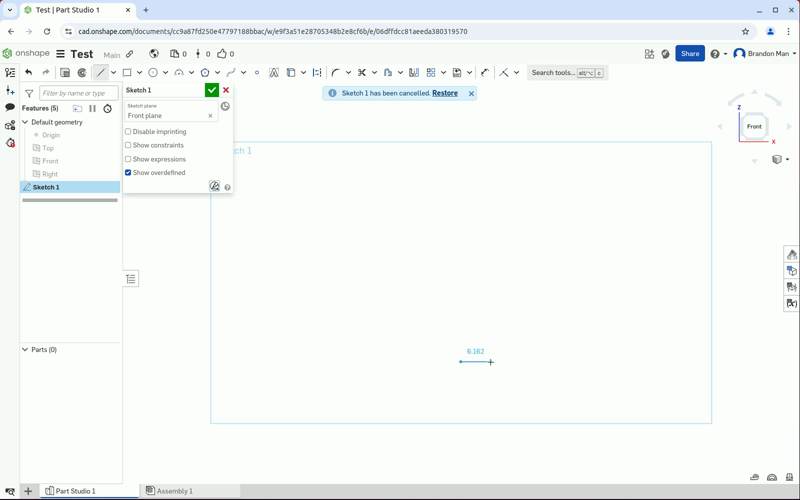
mouse_move(474, 361)
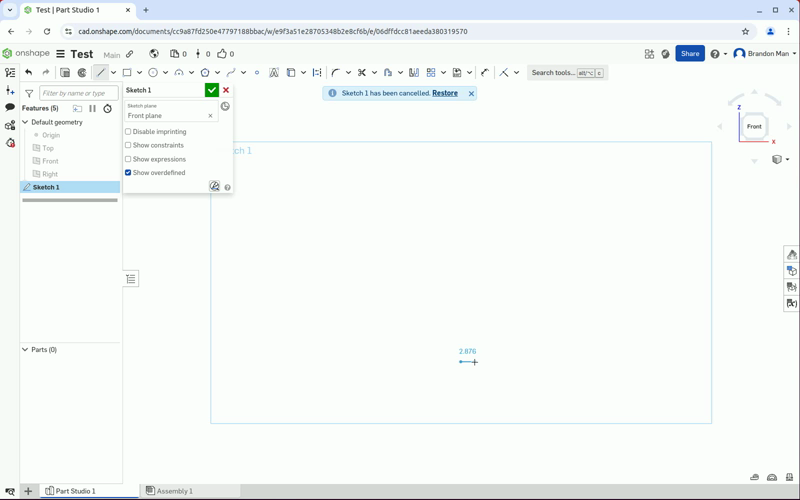
click(474, 361)
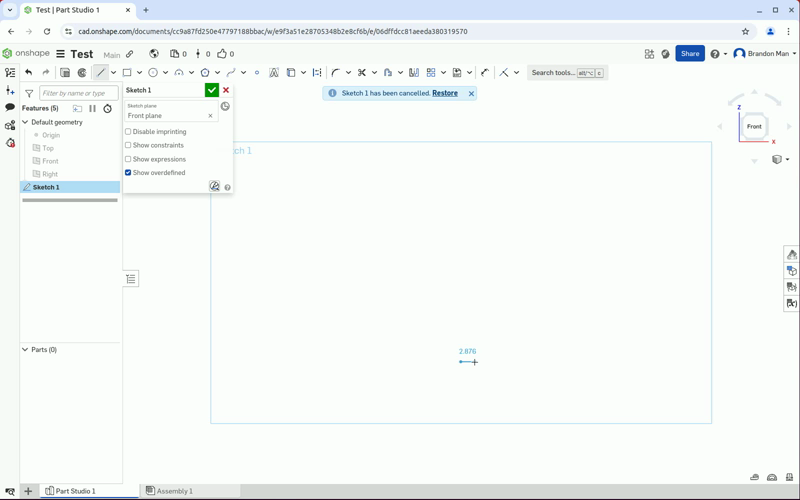
key_up(shift)
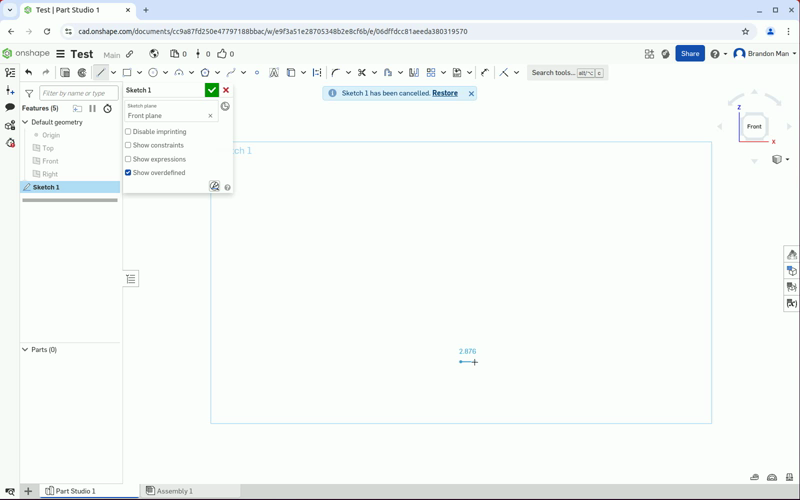
key_down(shift)
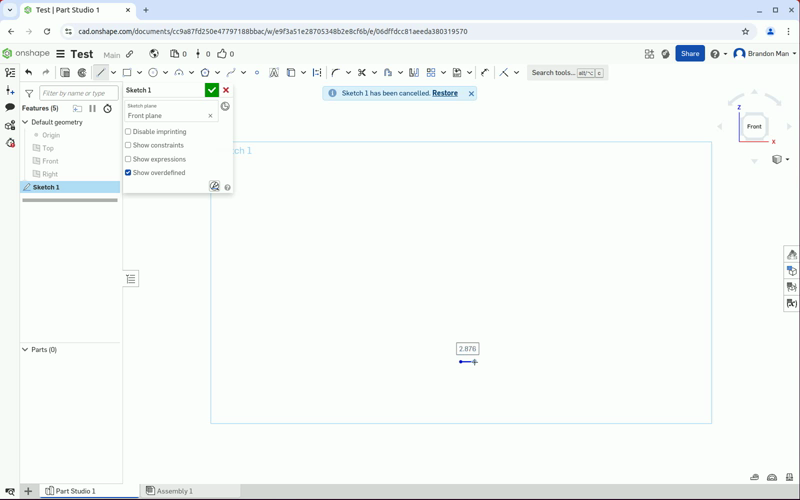
mouse_move(560, 361)
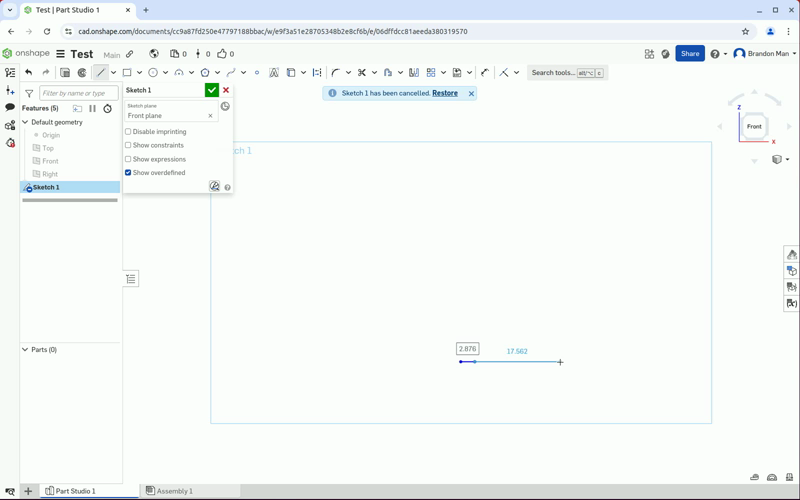
click(560, 361)
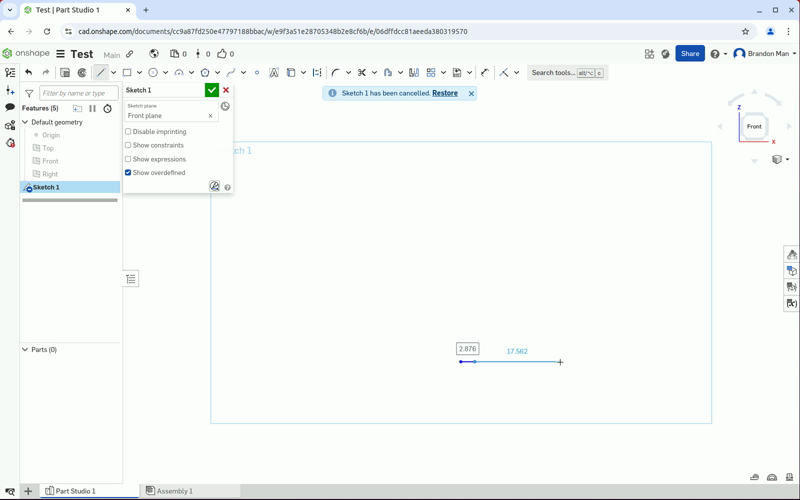
key_up(shift)
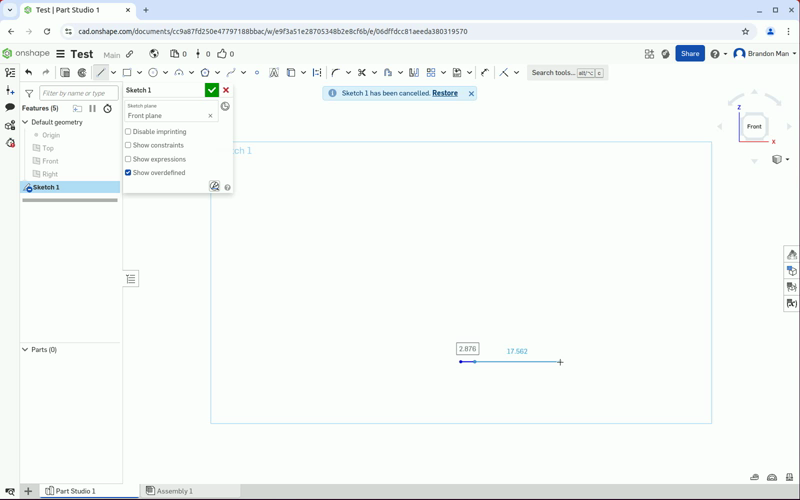
key_down(shift)
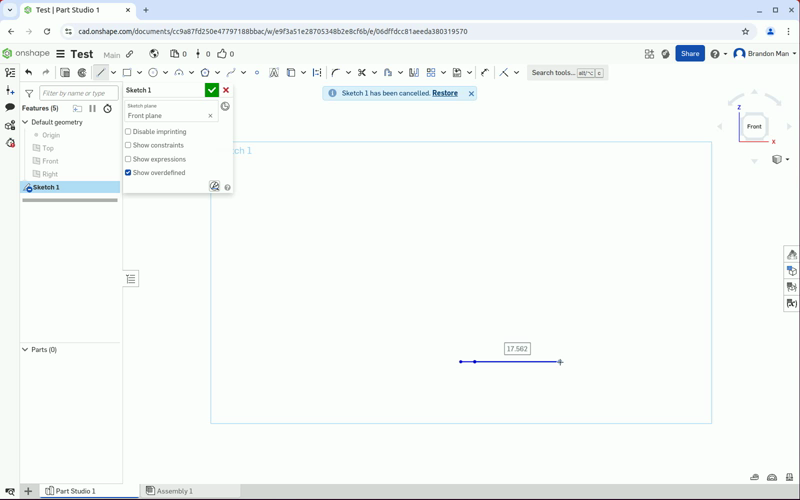
mouse_move(589, 361)
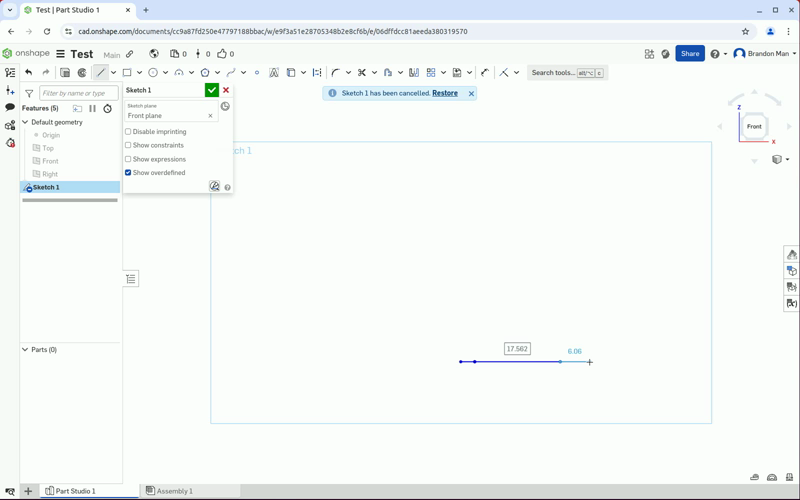
mouse_move(573, 361)
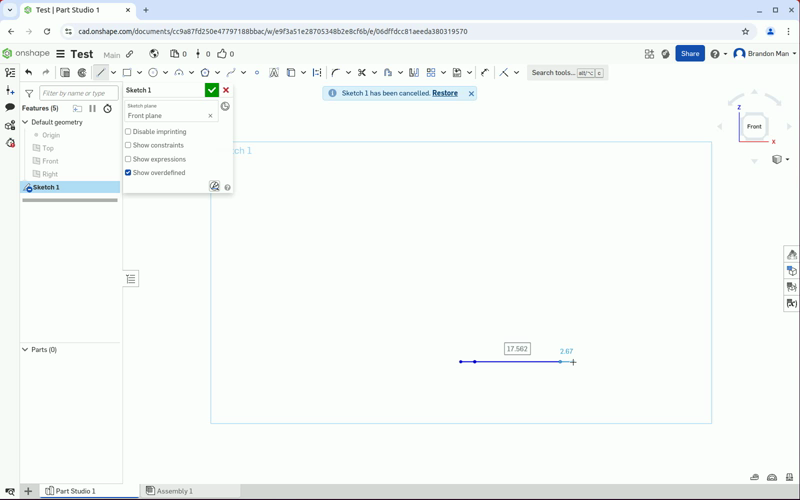
click(573, 361)
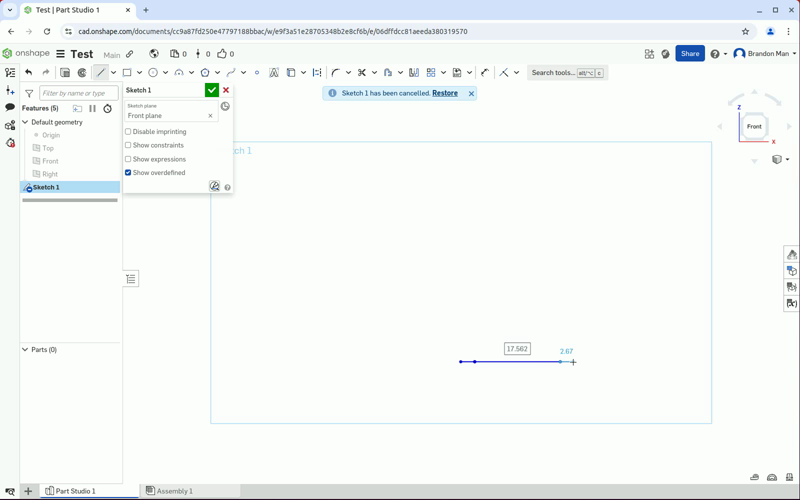
key_up(shift)
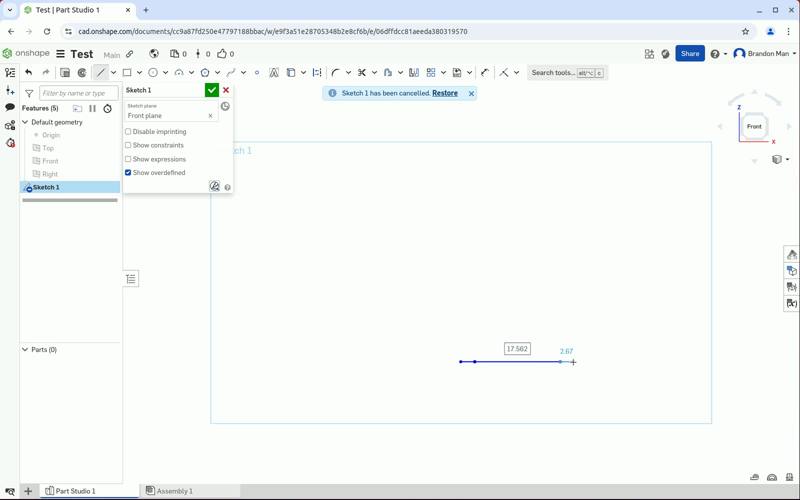
key_down(shift)
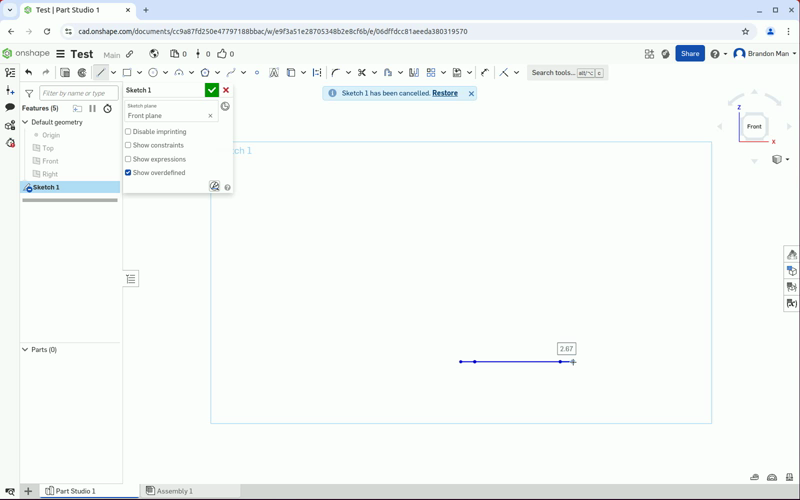
mouse_move(573, 283)
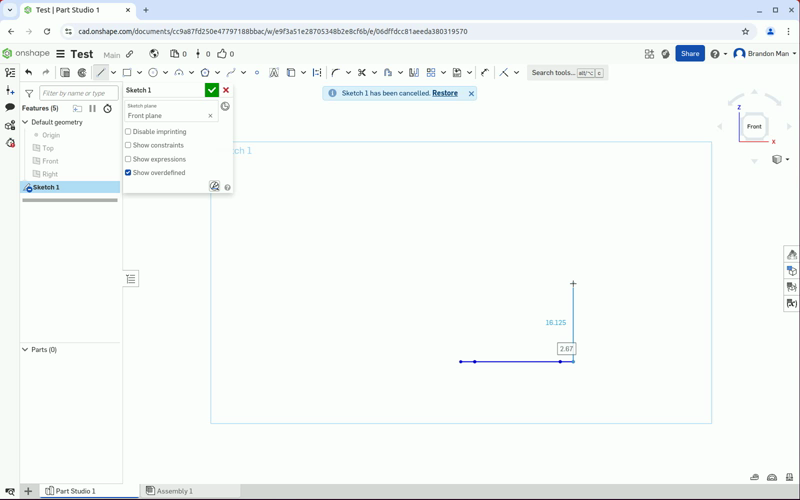
click(573, 283)
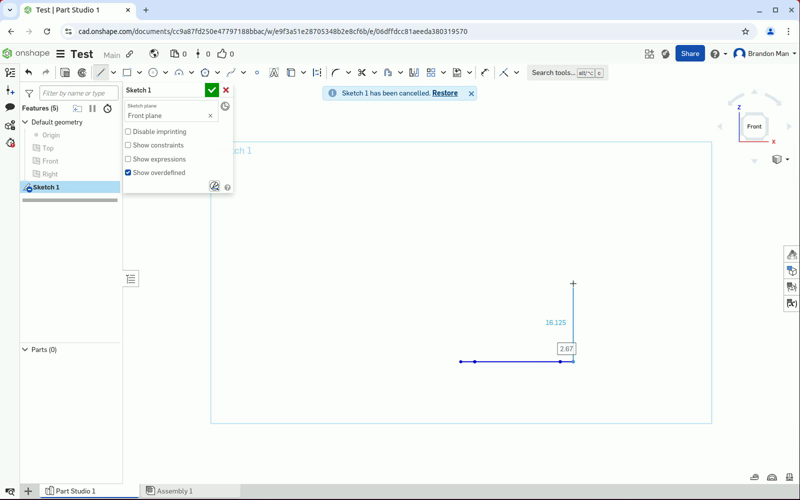
key_up(shift)
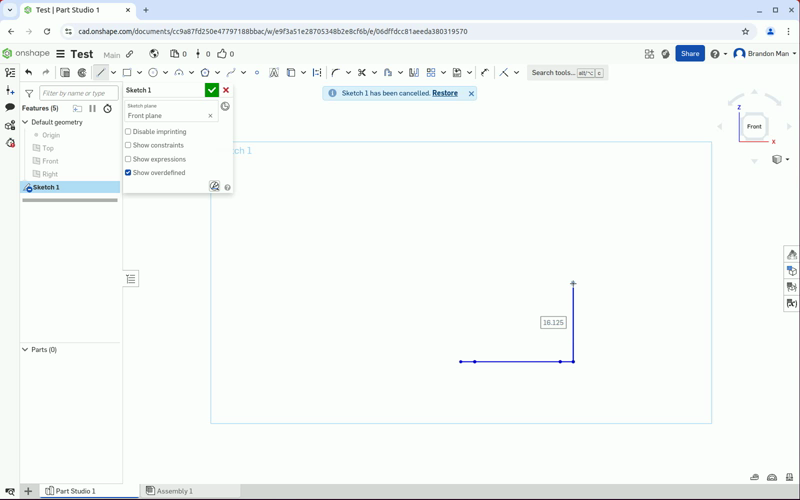
key_down(shift)
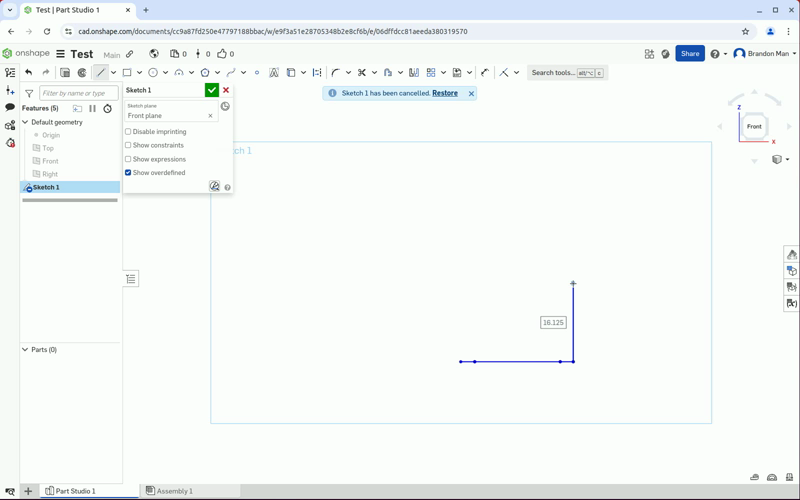
mouse_move(460, 283)
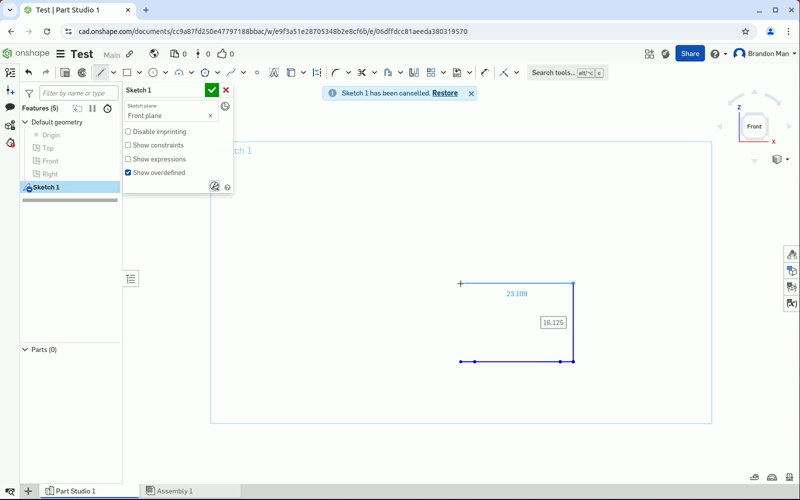
click(460, 283)
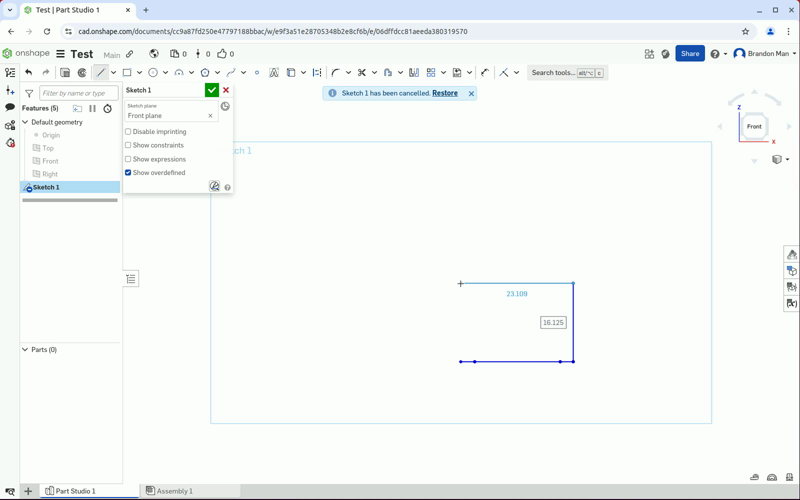
key_up(shift)
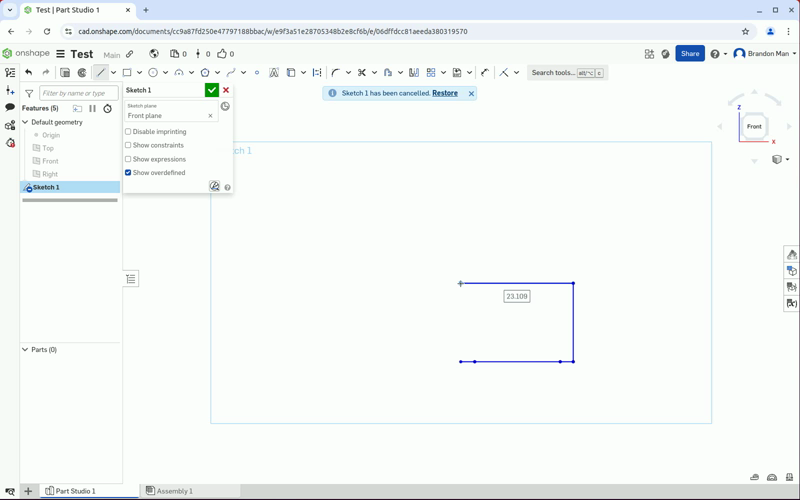
key_down(shift)
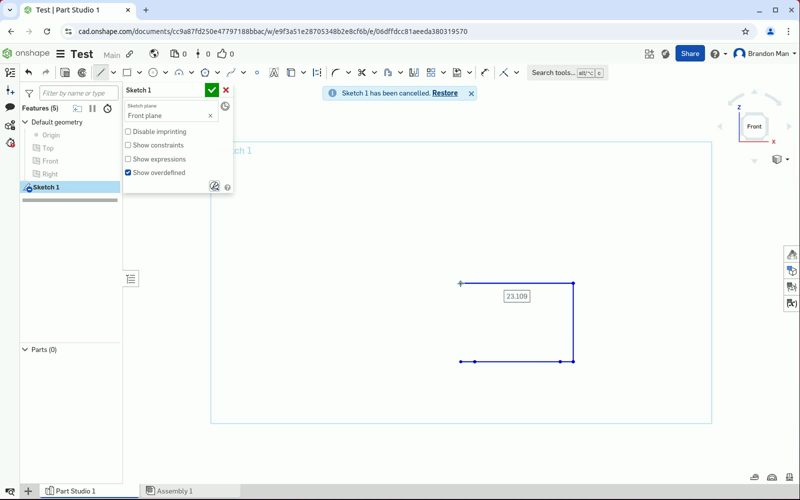
mouse_move(460, 361)
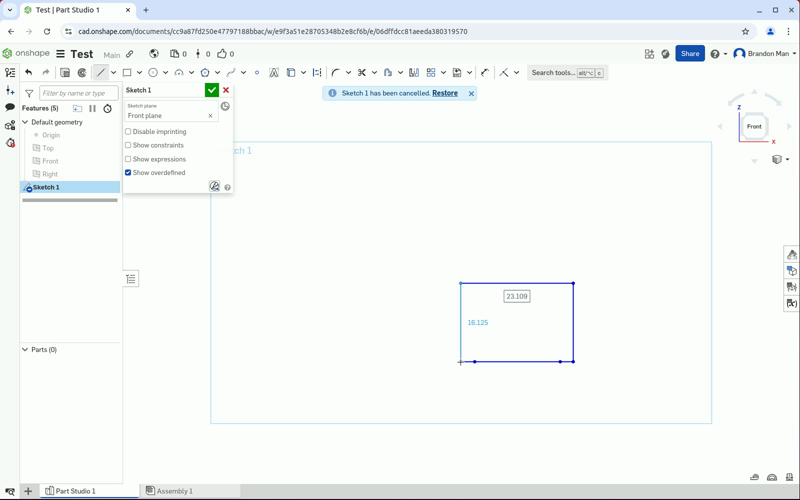
key_up(shift)
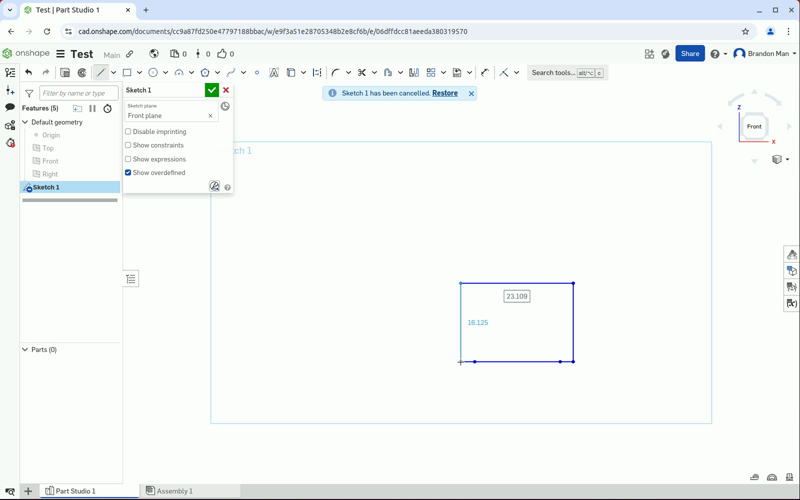
click(460, 361)
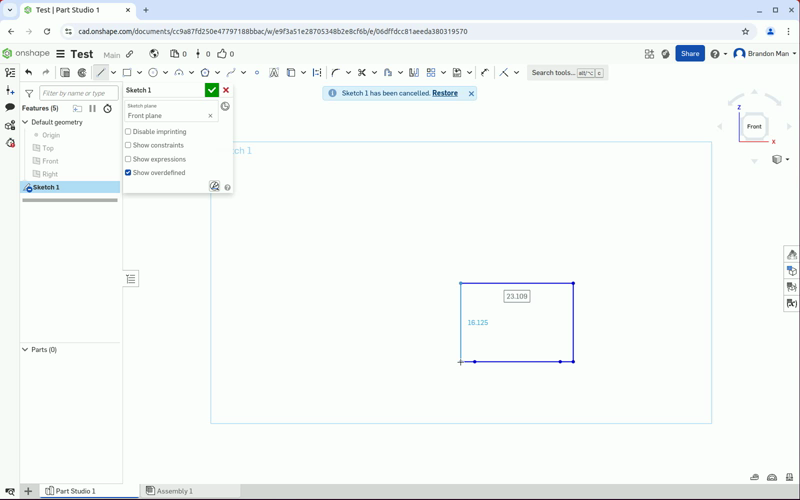
key(esc)
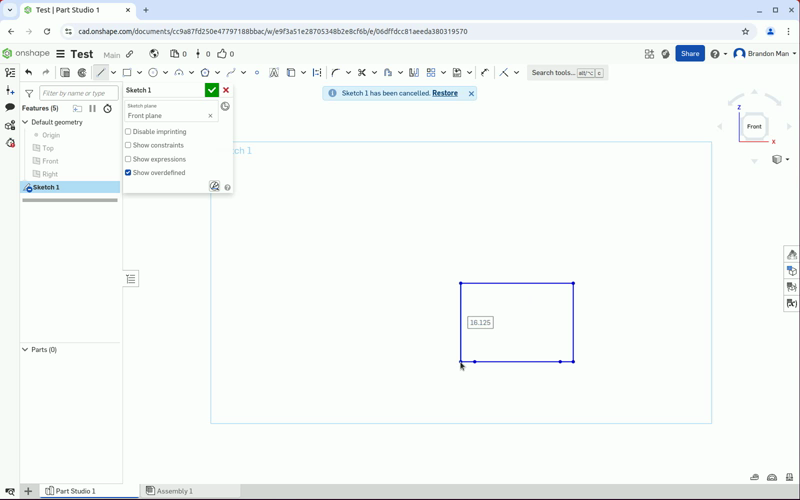
mouse_move(518, 354)
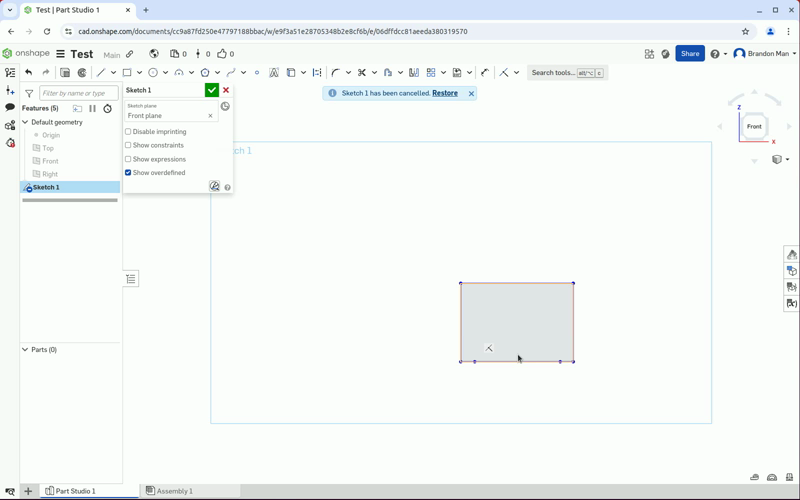
click(518, 354)
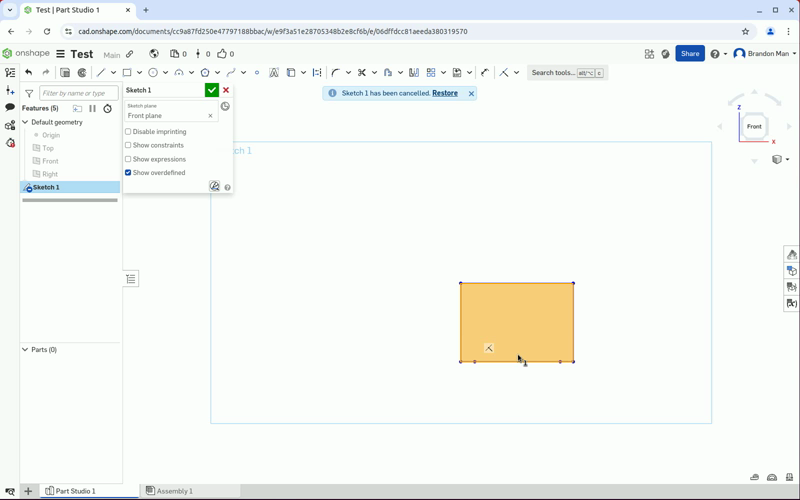
mouse_move(73, 352)
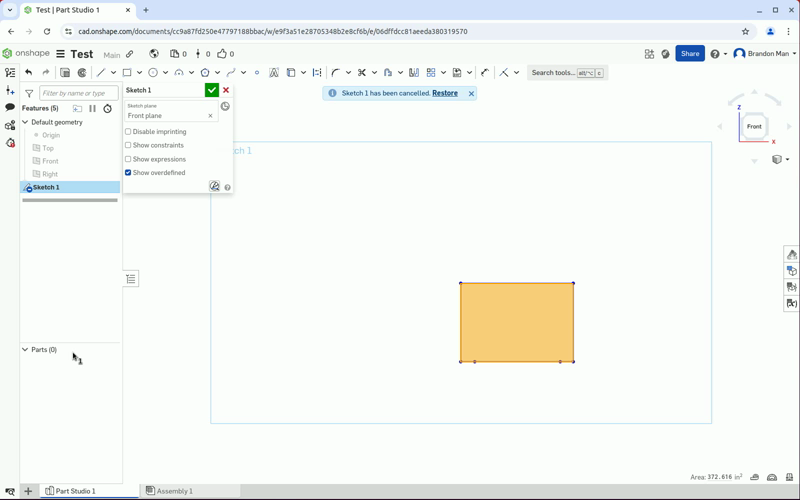
key(shift+y)
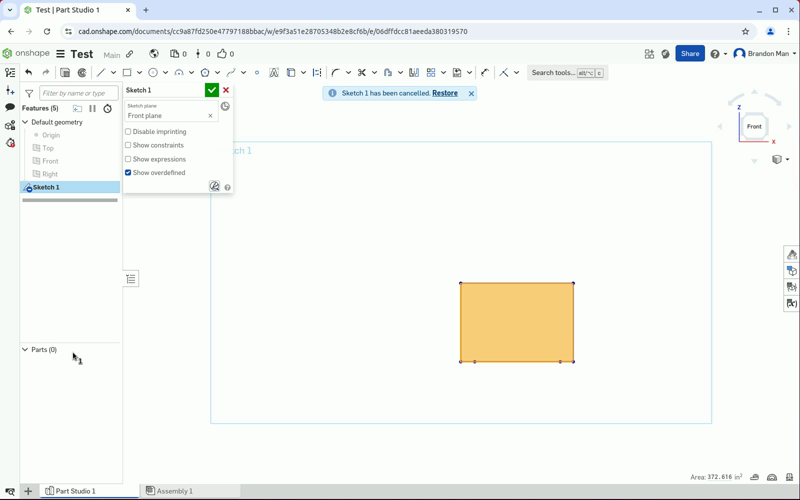
key(shift+e)
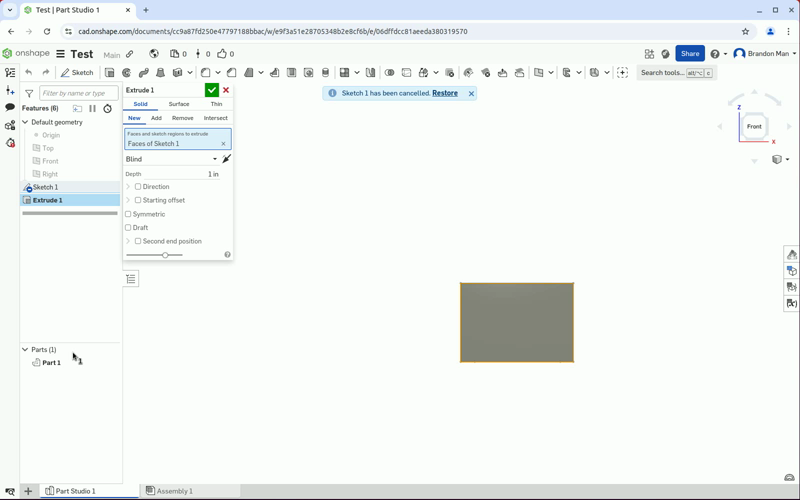
mouse_move(143, 106)
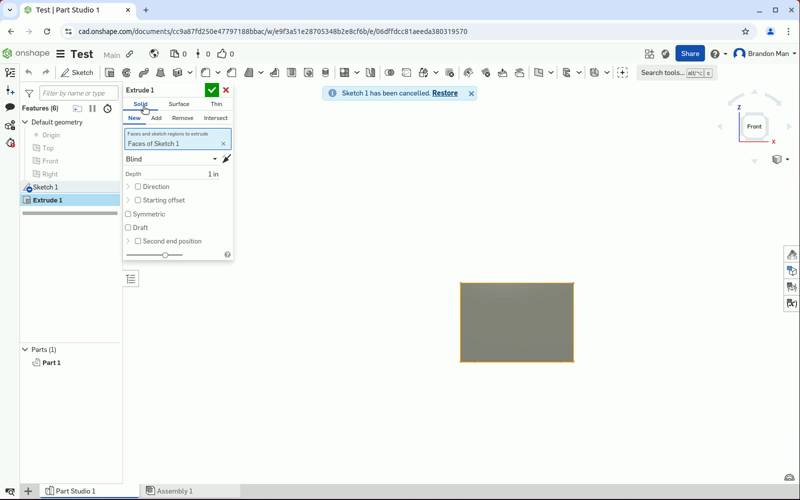
click(143, 106)
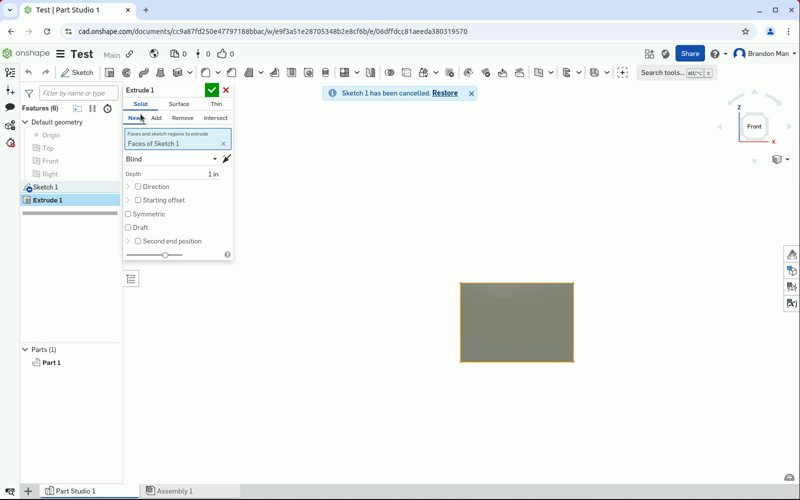
mouse_move(137, 120)
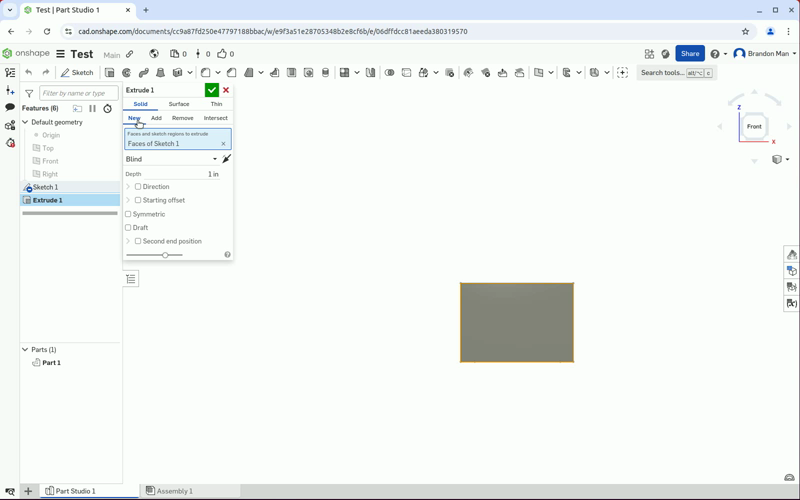
click(137, 120)
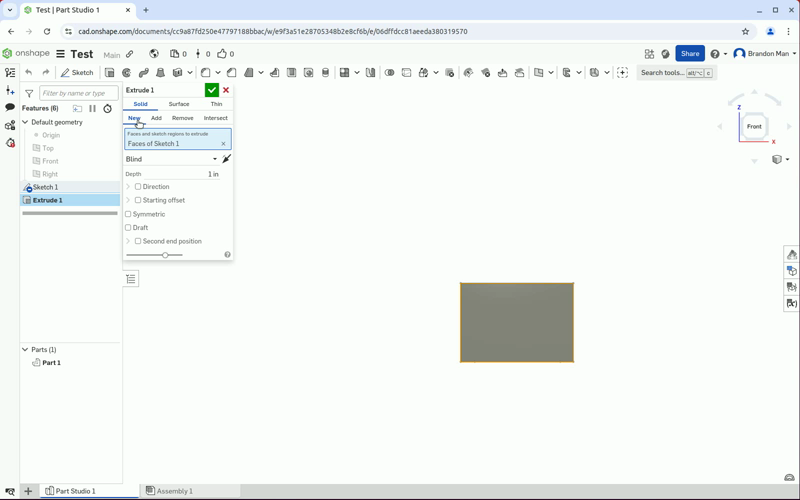
key(tab, 4)
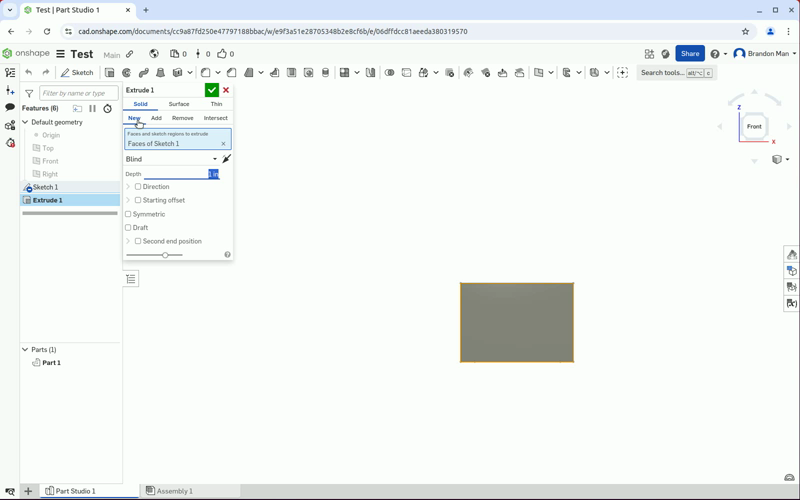
text(0.481)
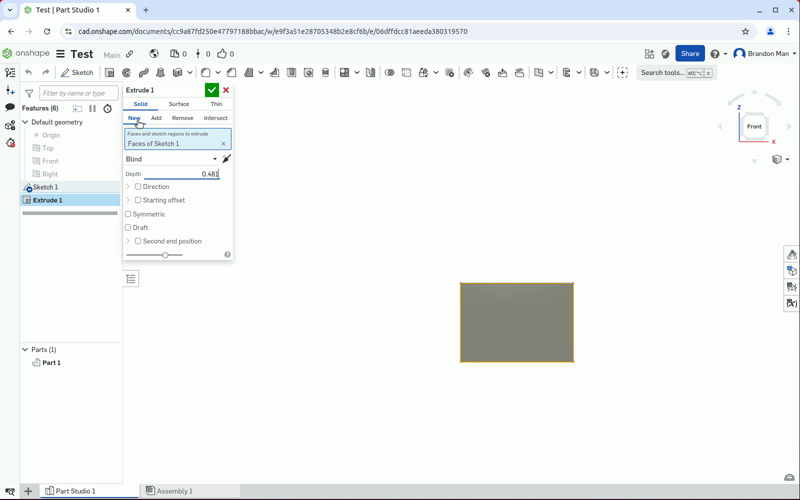
key(enter)
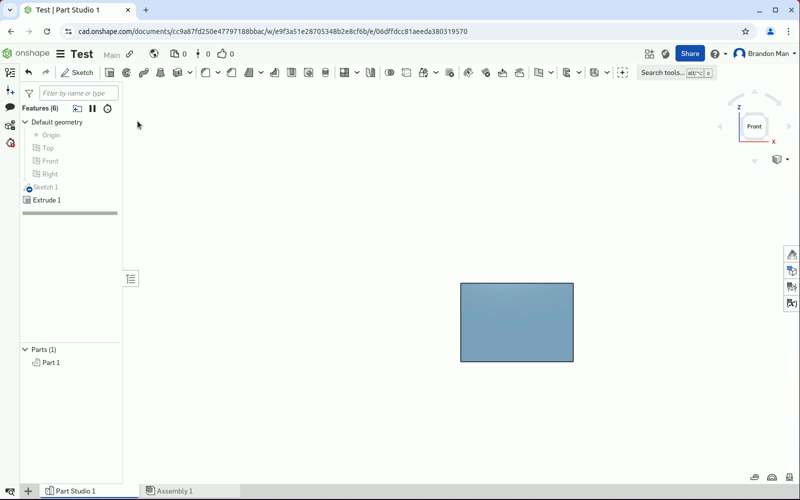
key(shift+h)
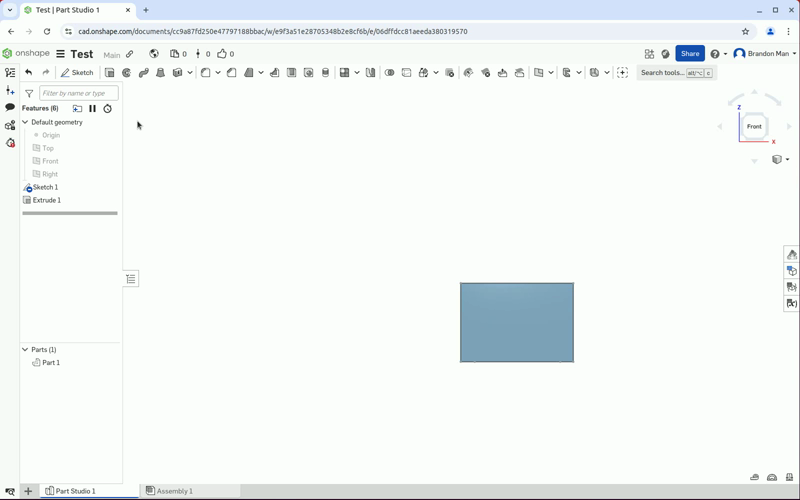
key(shift+h)
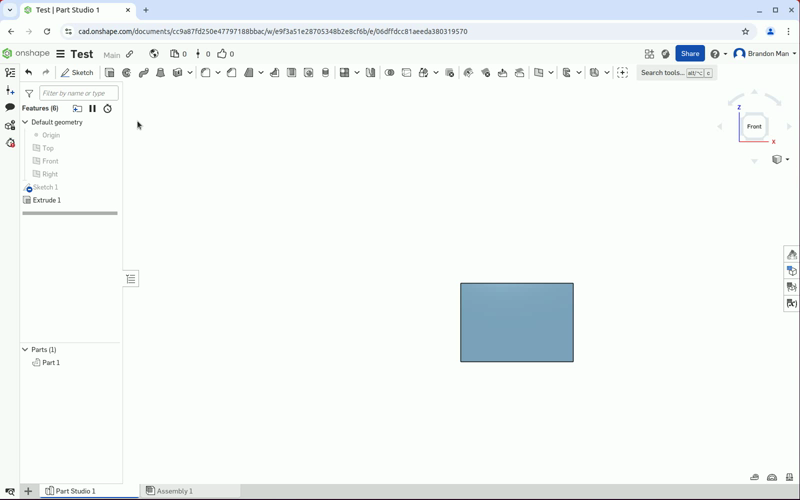
mouse_move(73, 189)
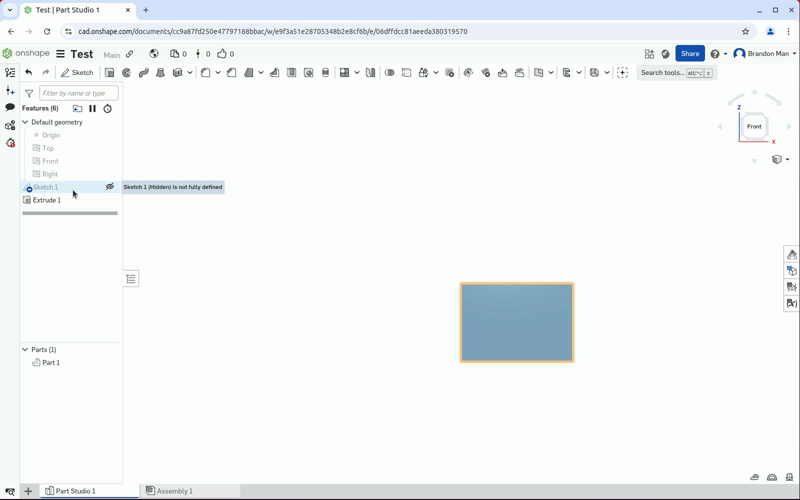
click(73, 189)
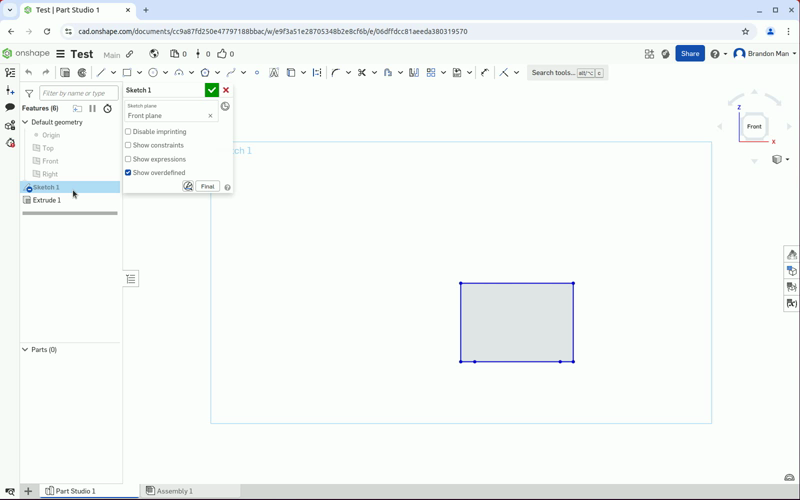
mouse_move(229, 92)
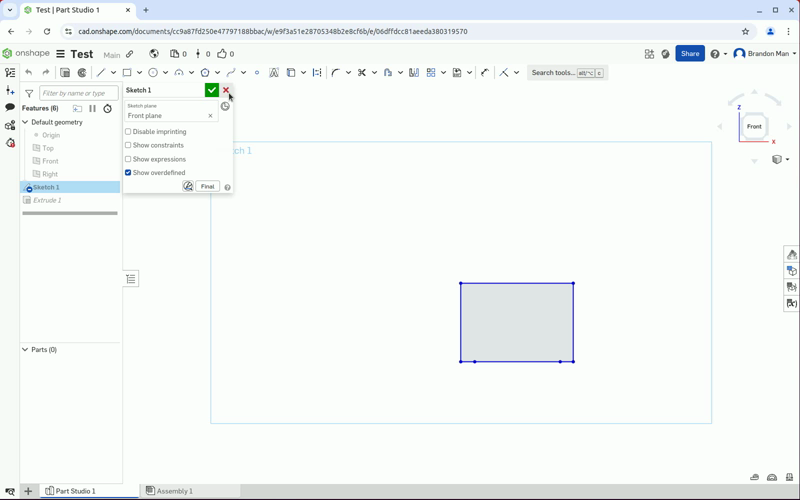
click(229, 92)
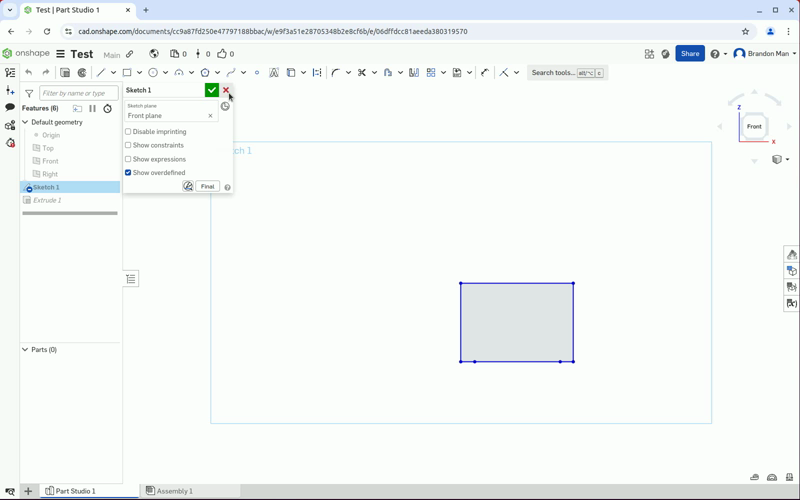
key(shift+s)
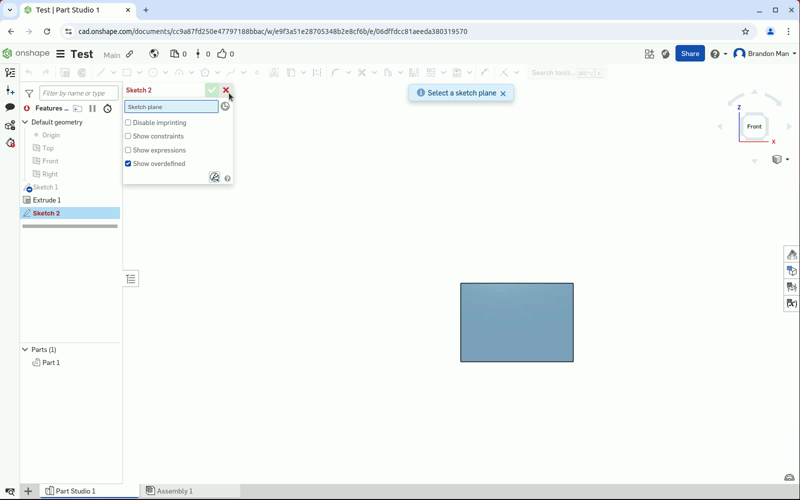
mouse_move(73, 163)
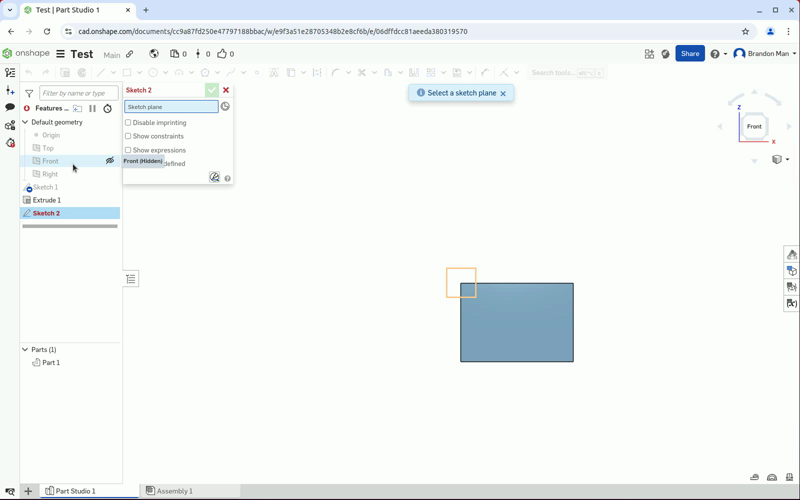
click(73, 163)
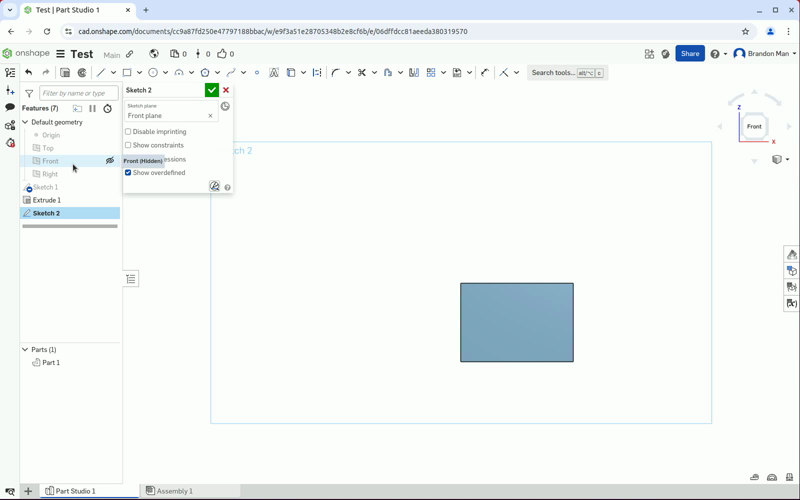
mouse_move(73, 352)
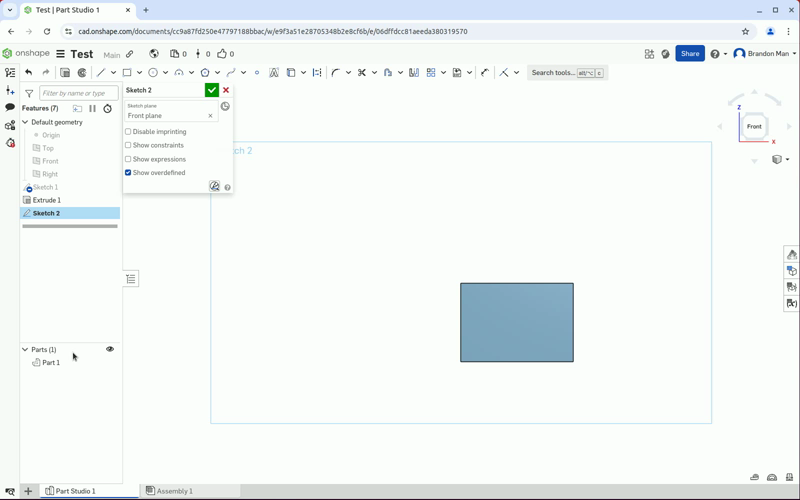
key(y)
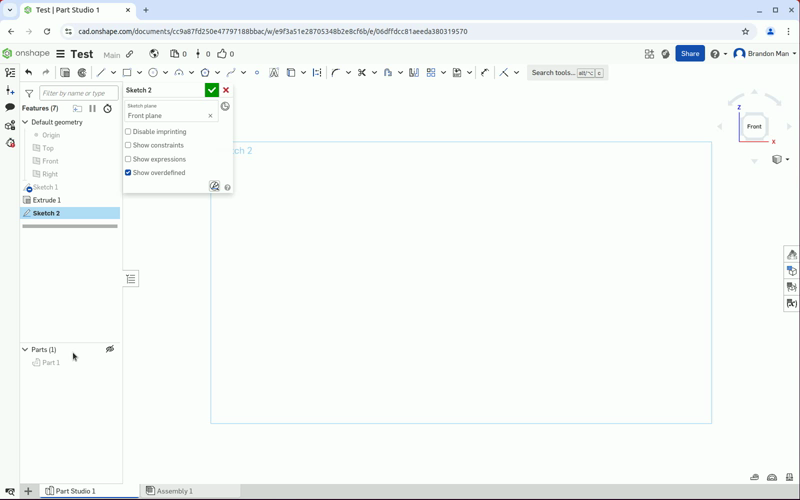
key(l)
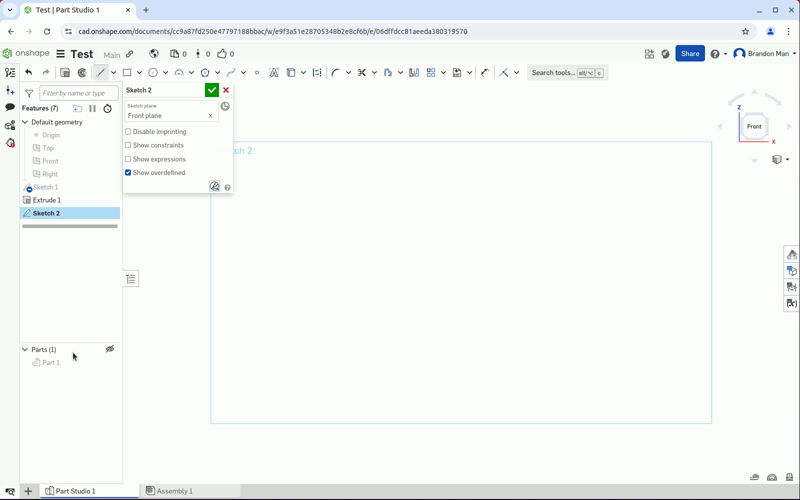
key_down(shift)
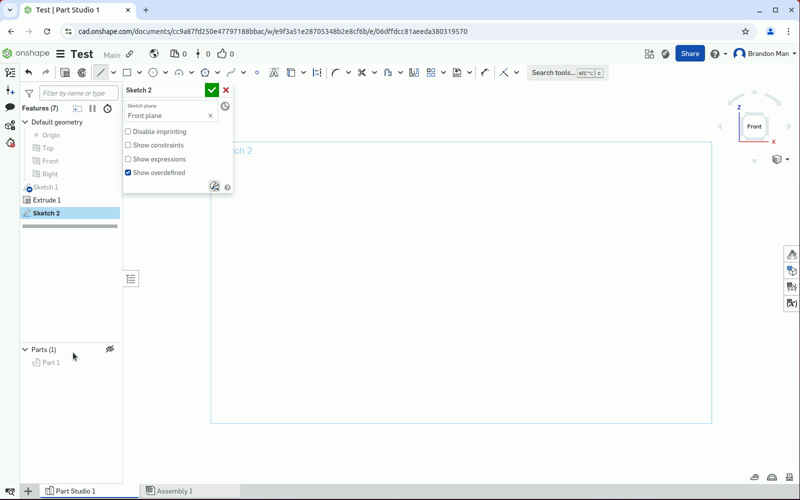
mouse_move(474, 363)
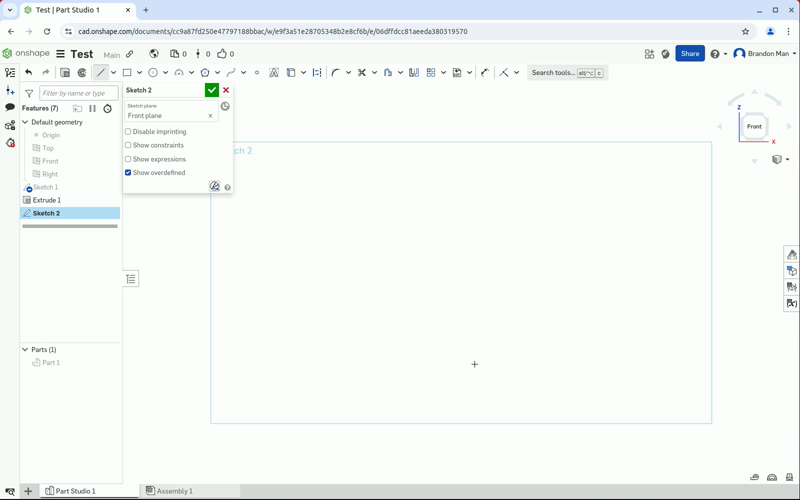
click(474, 363)
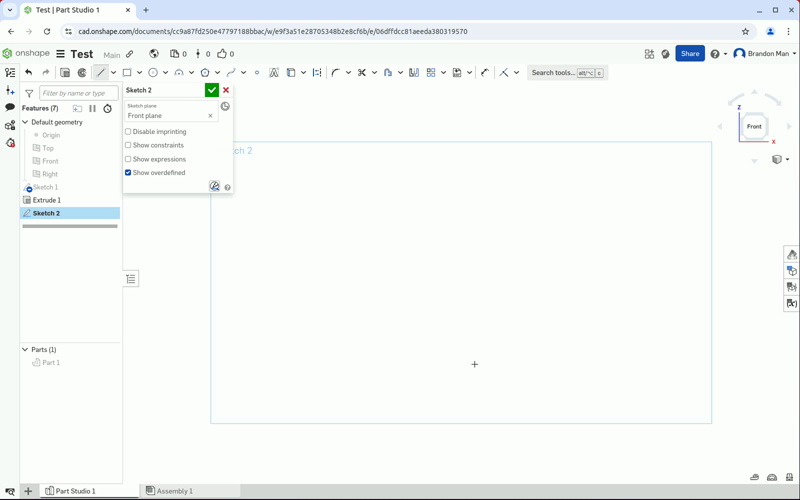
key_up(shift)
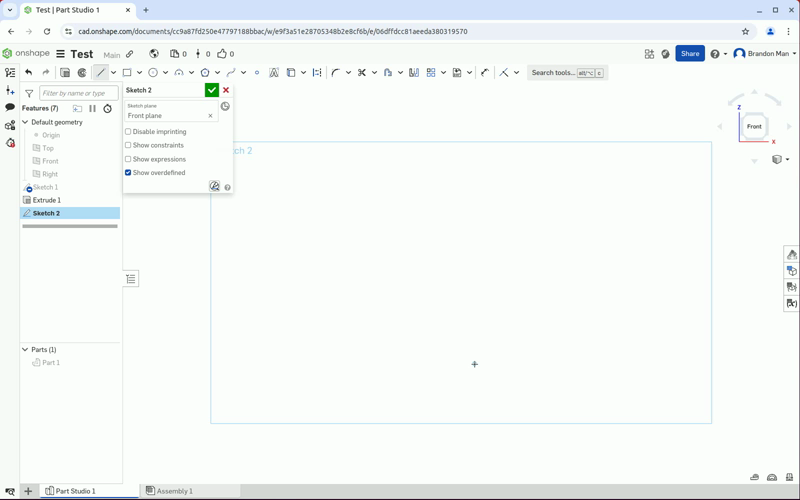
key_down(shift)
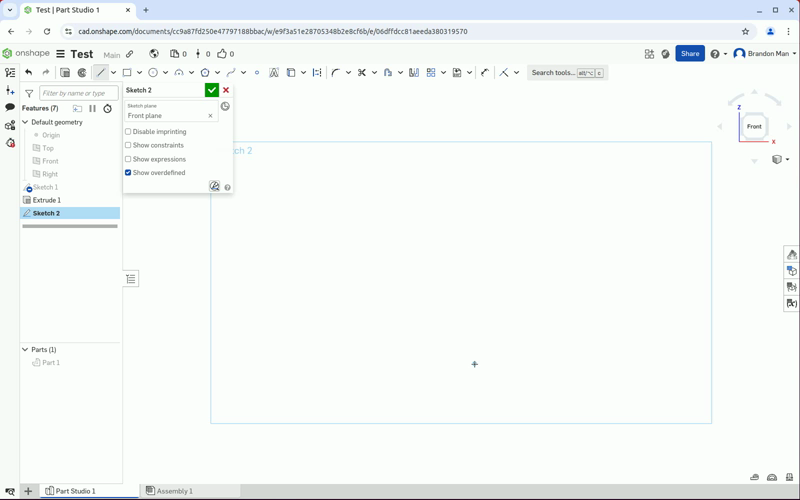
mouse_move(560, 363)
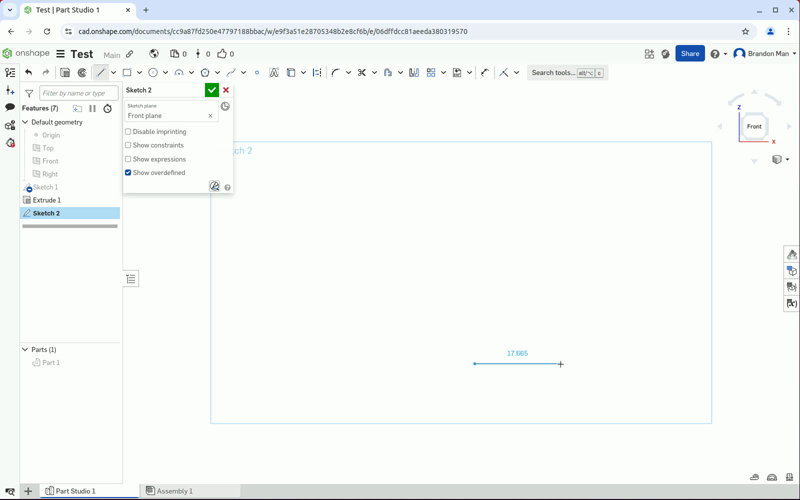
click(560, 363)
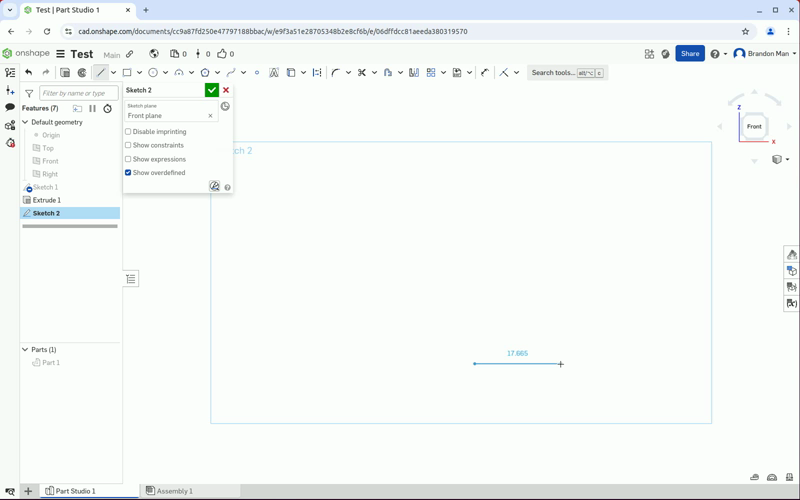
key_up(shift)
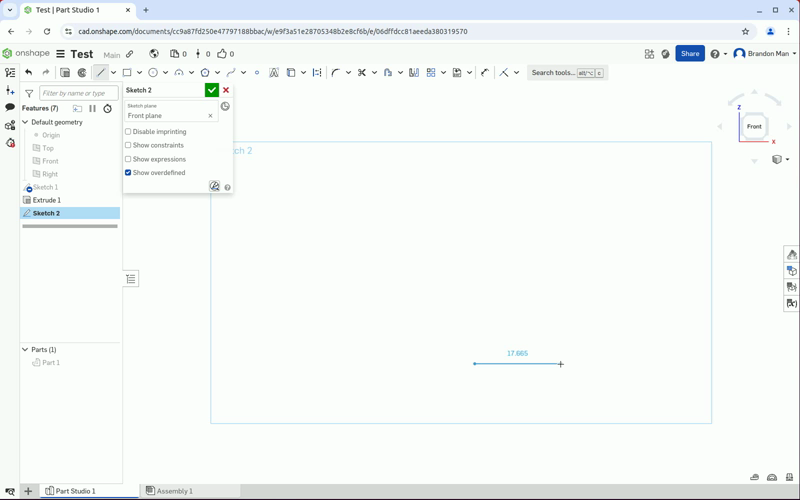
key_down(shift)
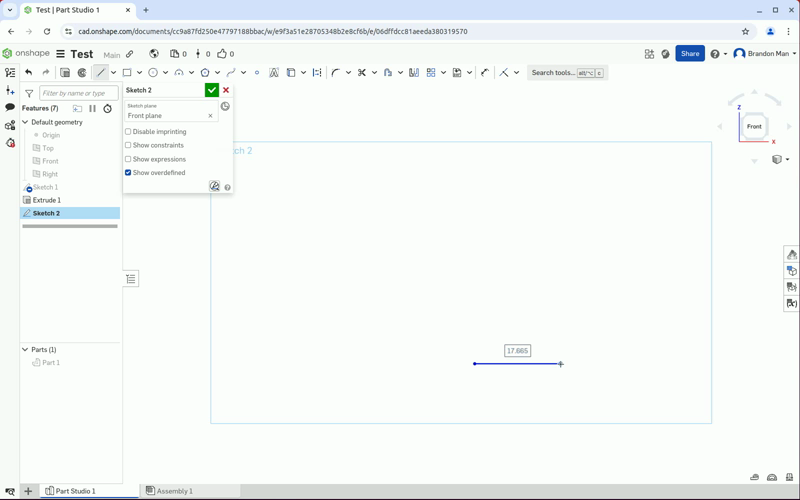
mouse_move(589, 363)
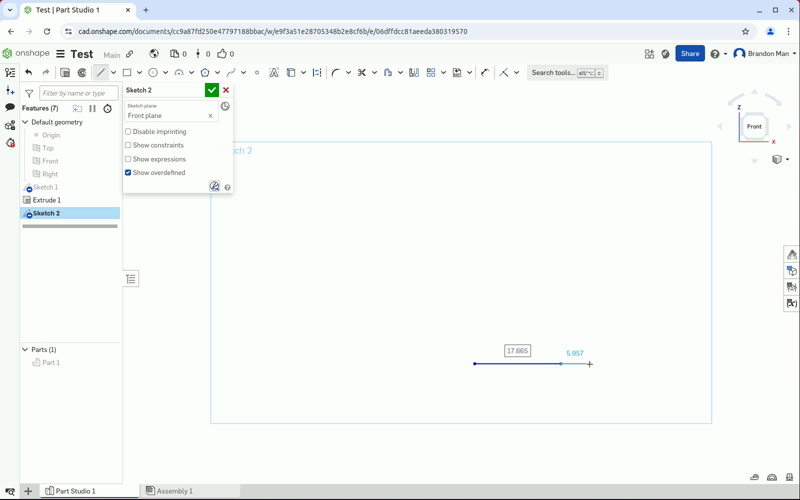
mouse_move(560, 360)
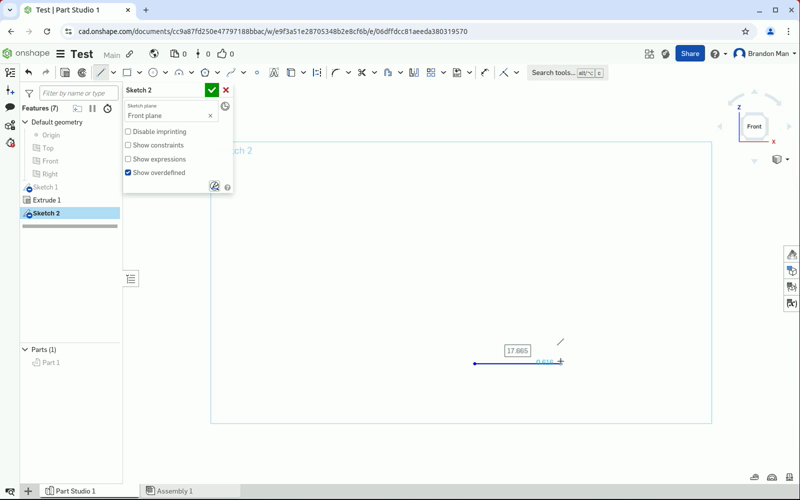
scroll(6)
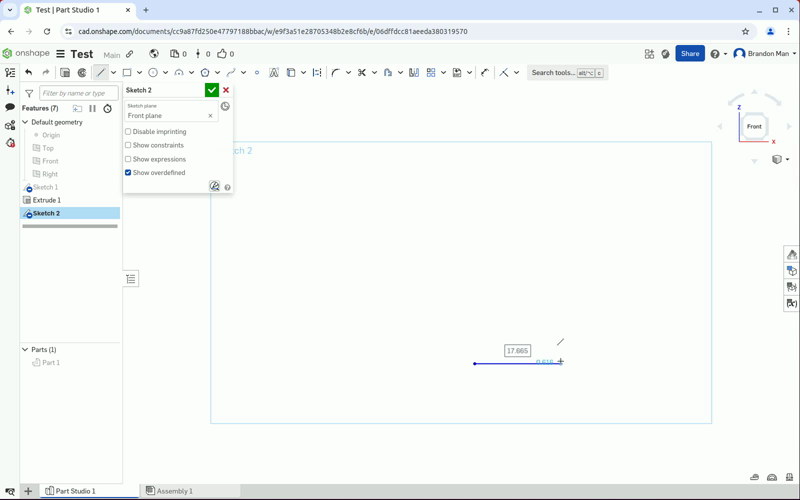
scroll(6)
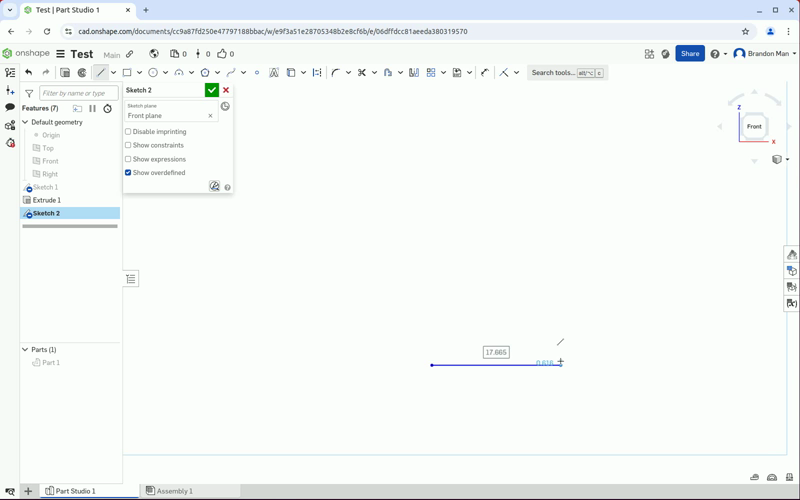
scroll(6)
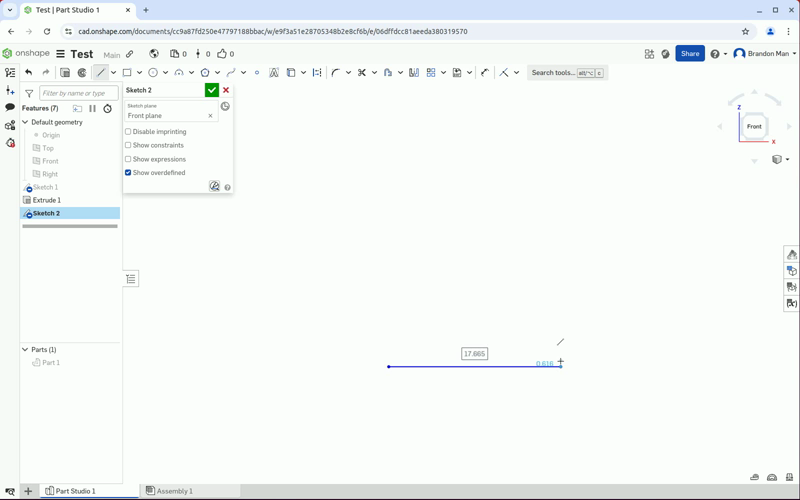
scroll(6)
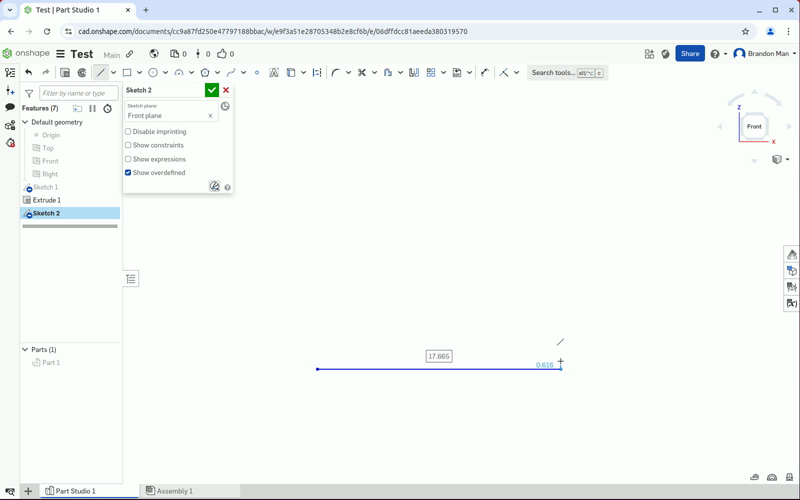
scroll(6)
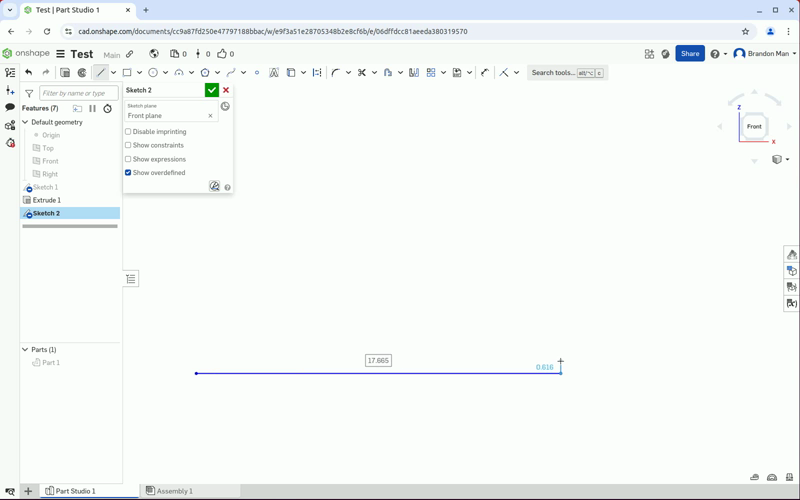
scroll(6)
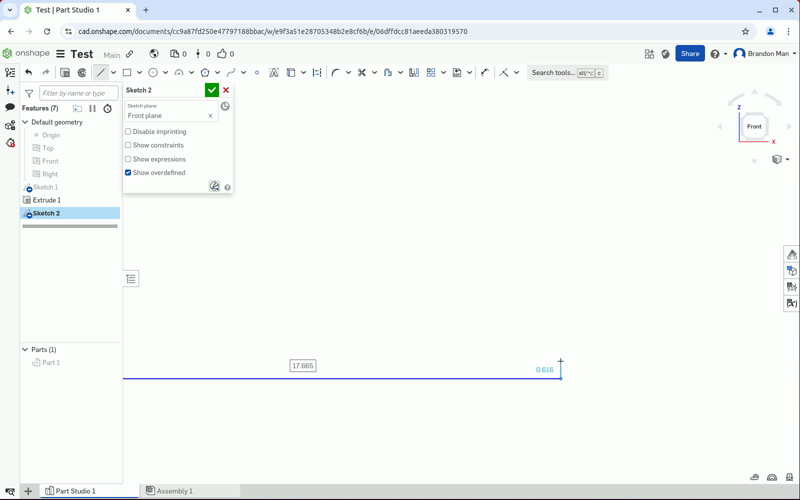
scroll(6)
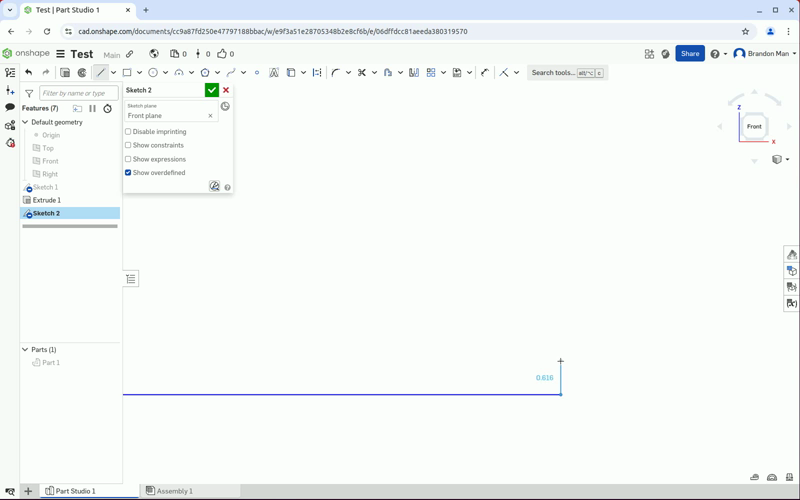
click(560, 360)
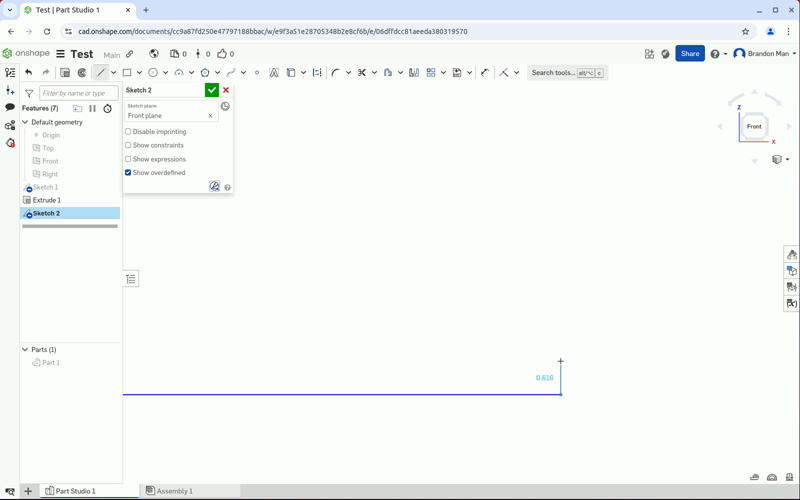
scroll(-6)
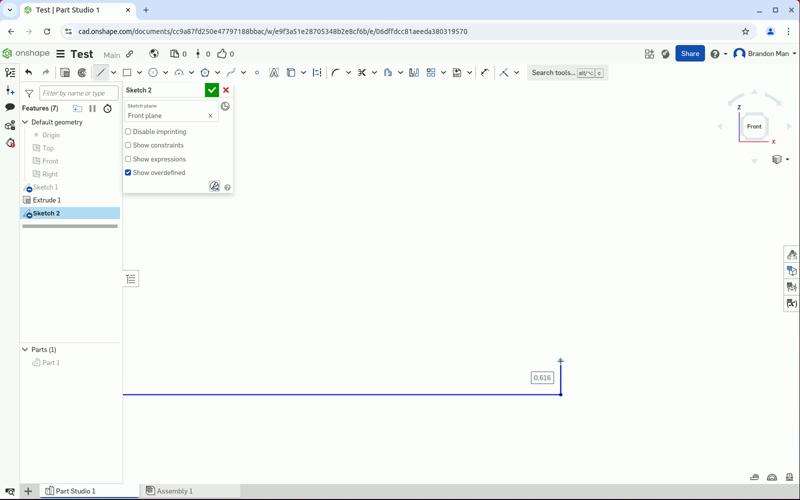
scroll(-6)
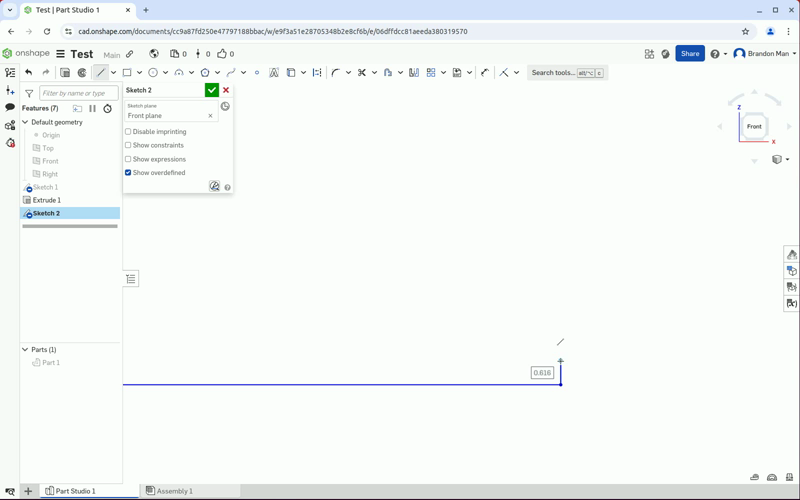
scroll(-6)
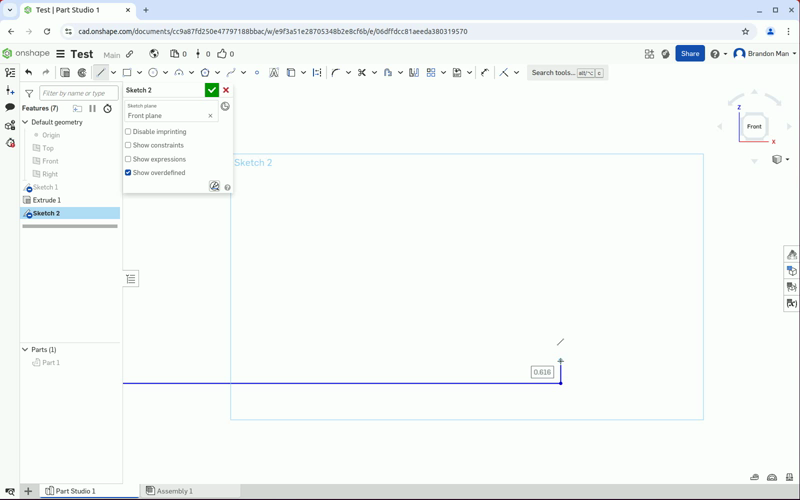
scroll(-6)
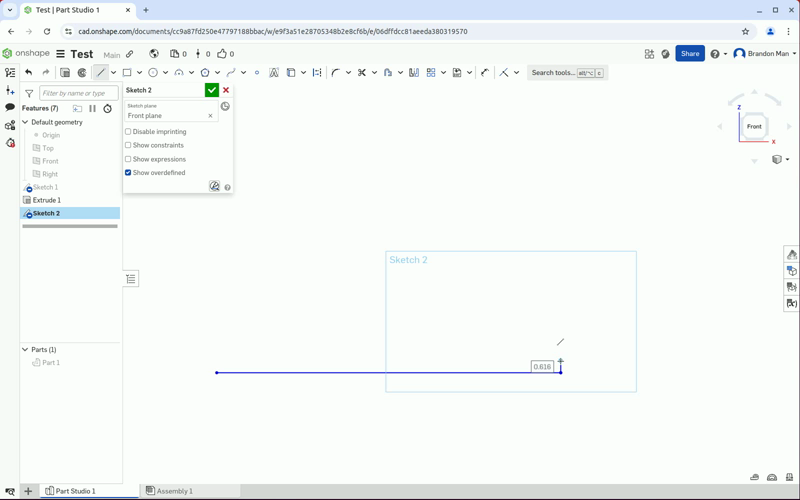
scroll(-6)
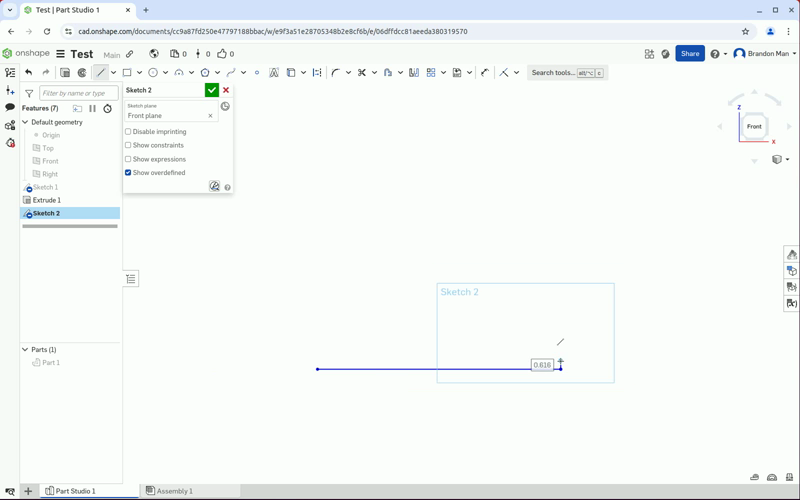
scroll(-6)
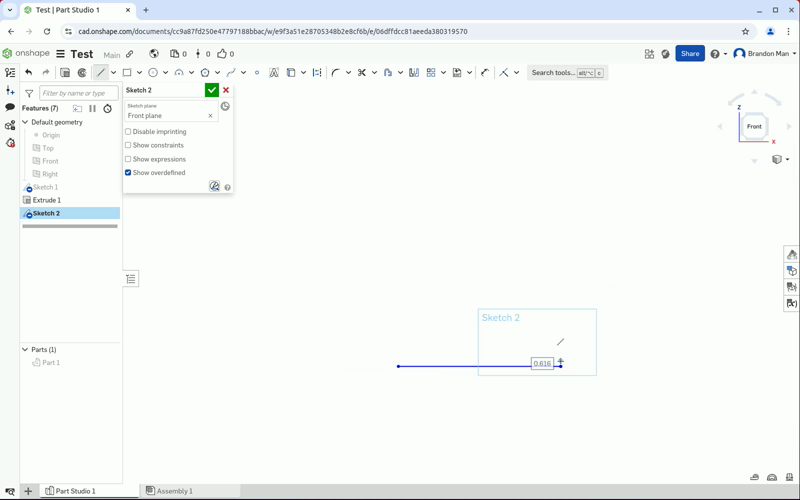
scroll(-6)
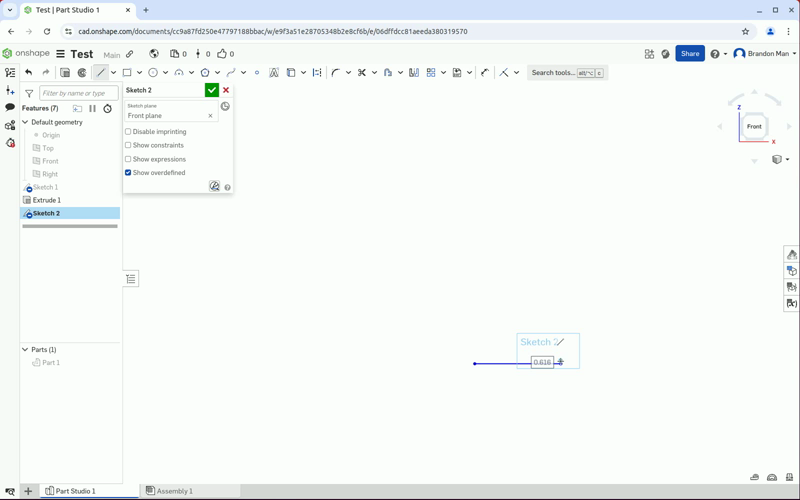
key_up(shift)
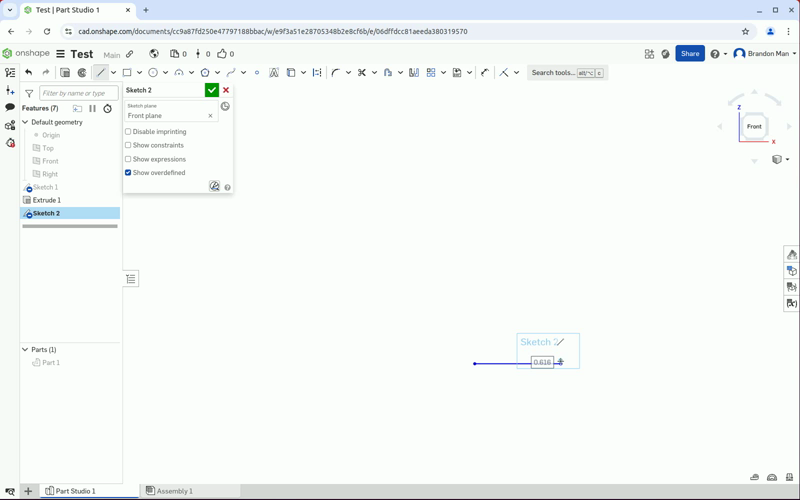
key_down(shift)
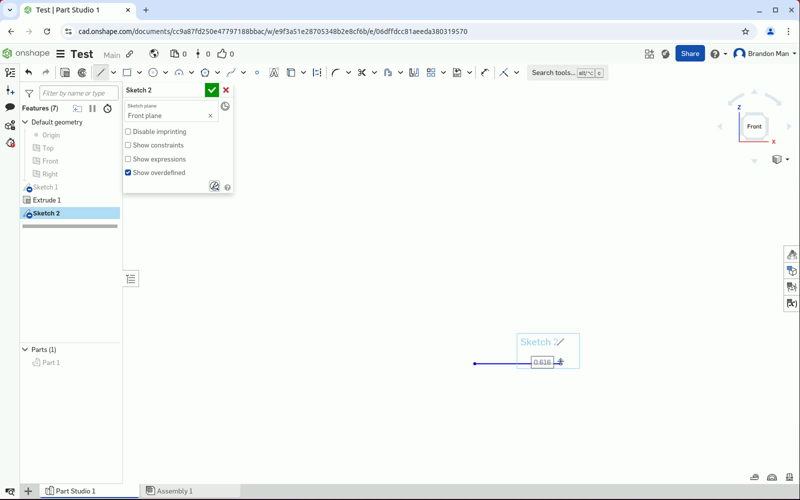
mouse_move(474, 360)
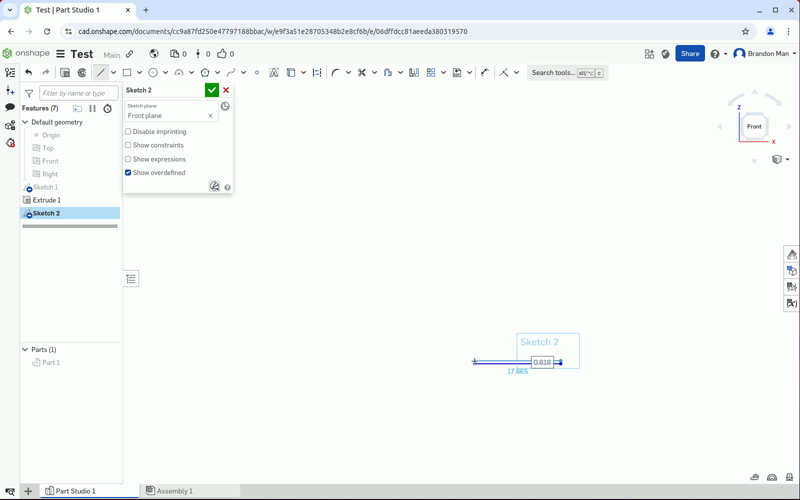
scroll(6)
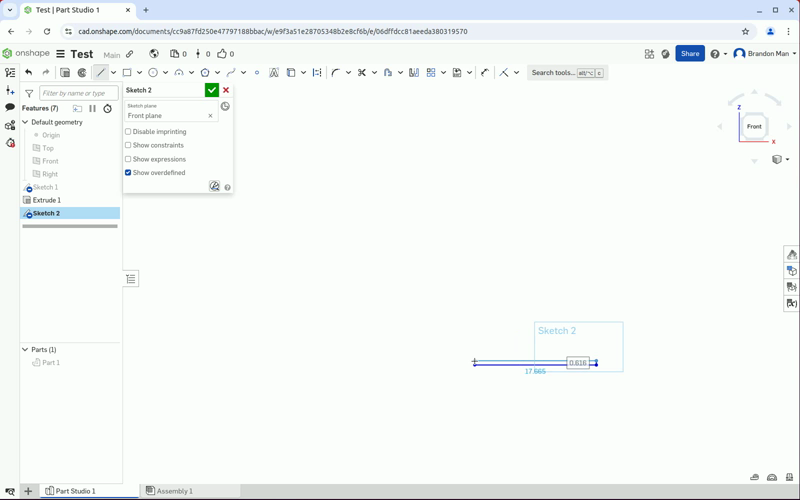
scroll(6)
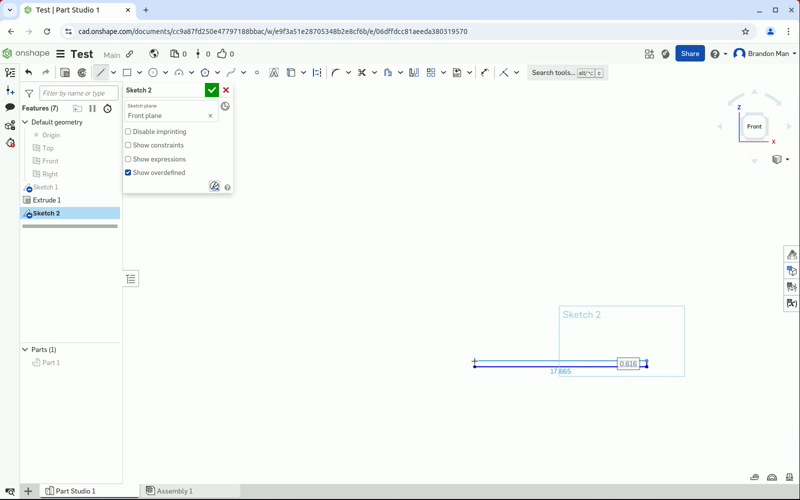
scroll(6)
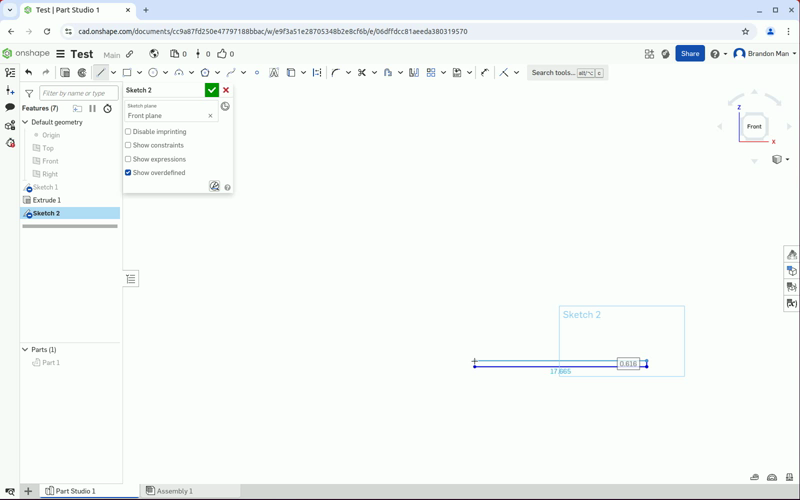
scroll(6)
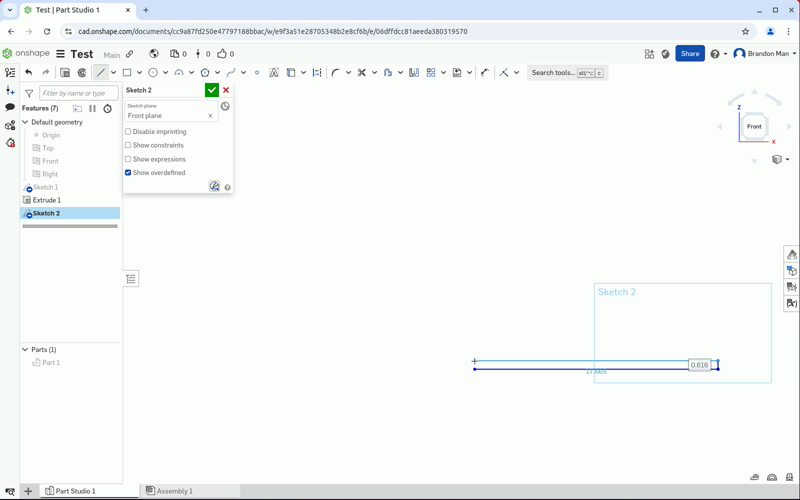
scroll(6)
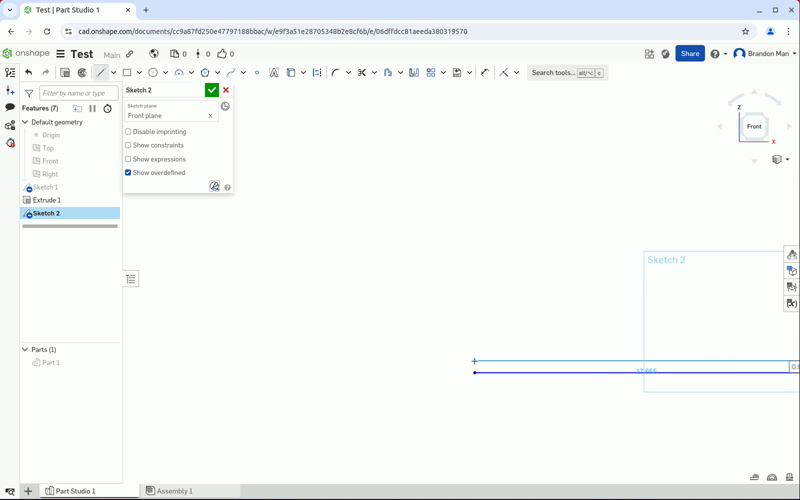
scroll(6)
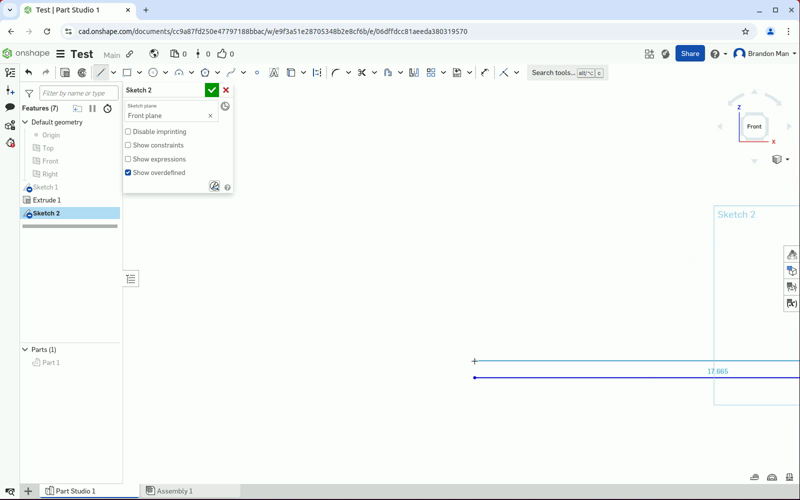
scroll(6)
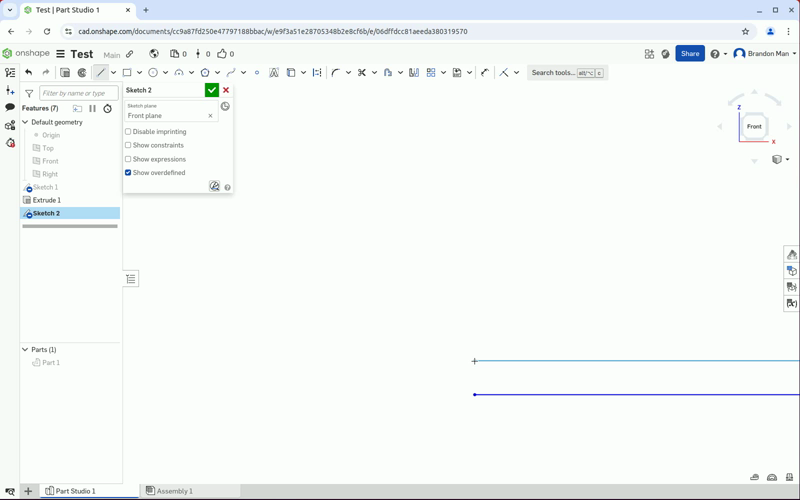
click(474, 360)
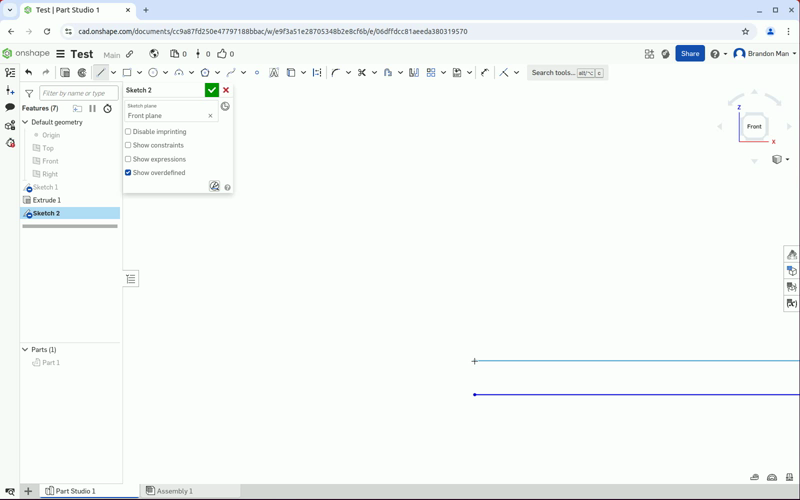
scroll(-6)
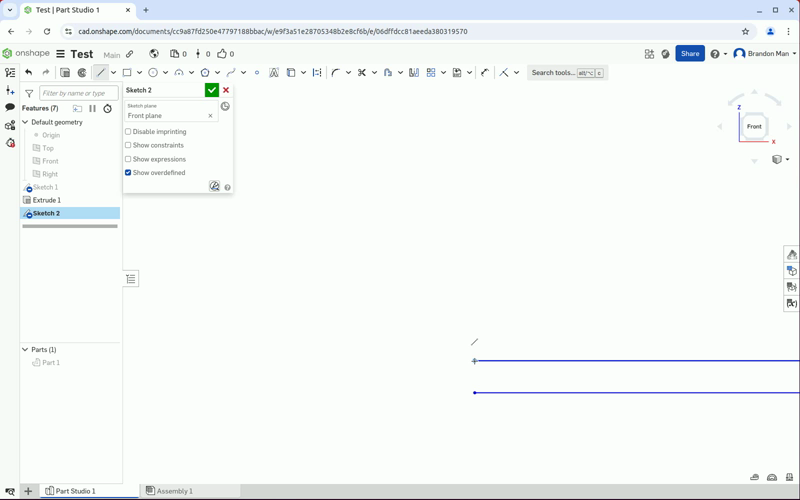
scroll(-6)
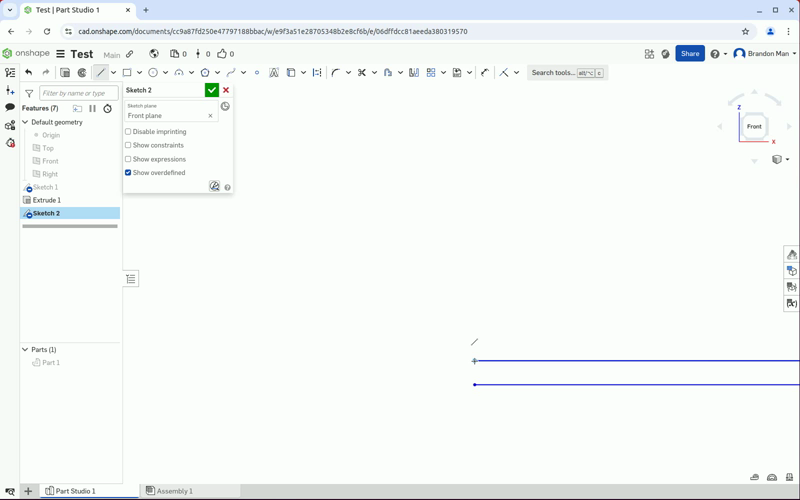
scroll(-6)
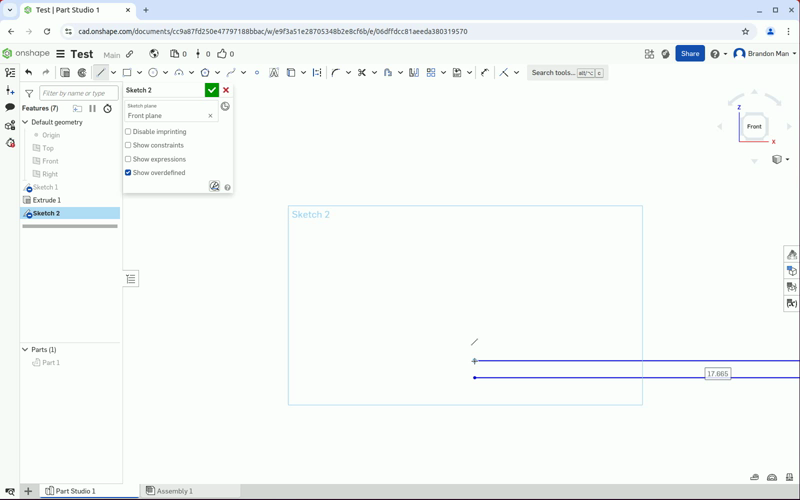
scroll(-6)
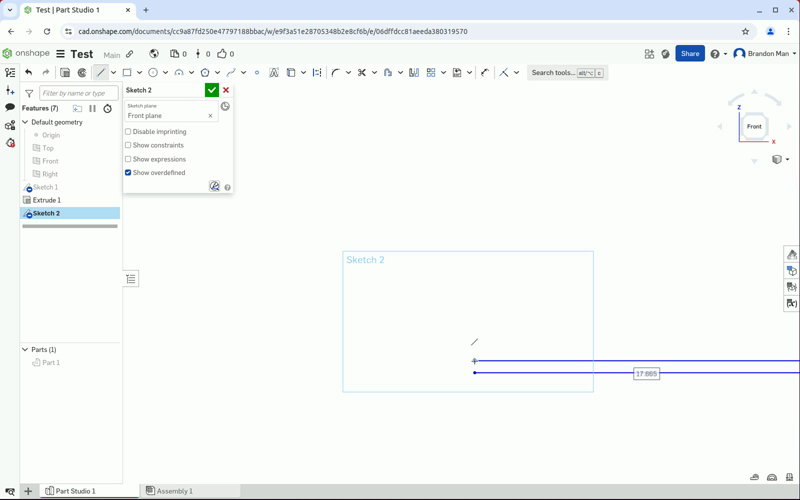
scroll(-6)
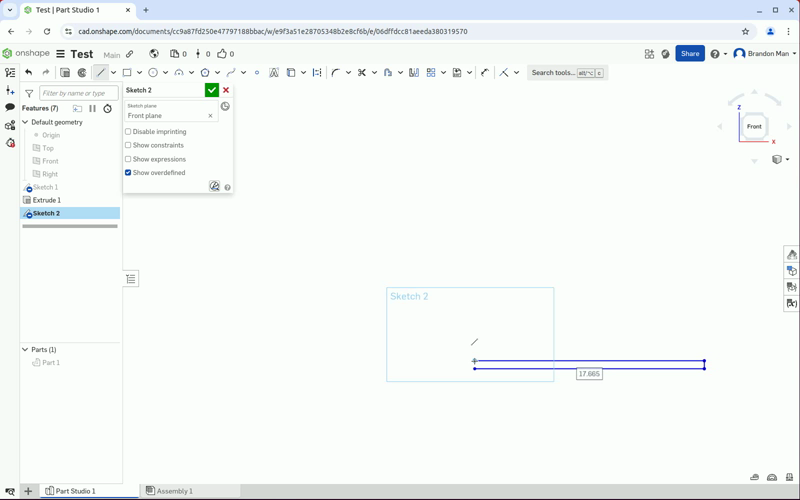
scroll(-6)
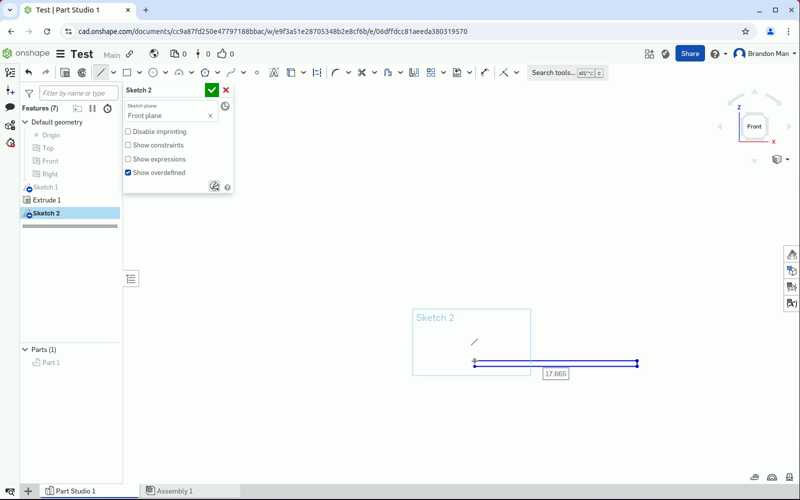
scroll(-6)
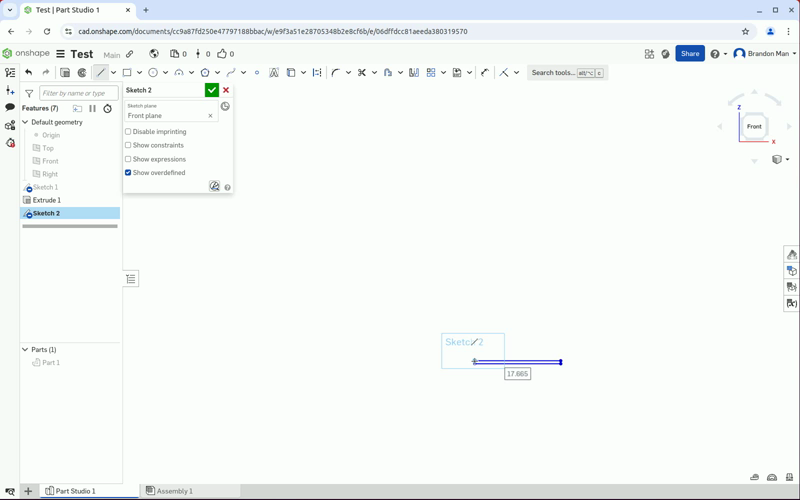
key_up(shift)
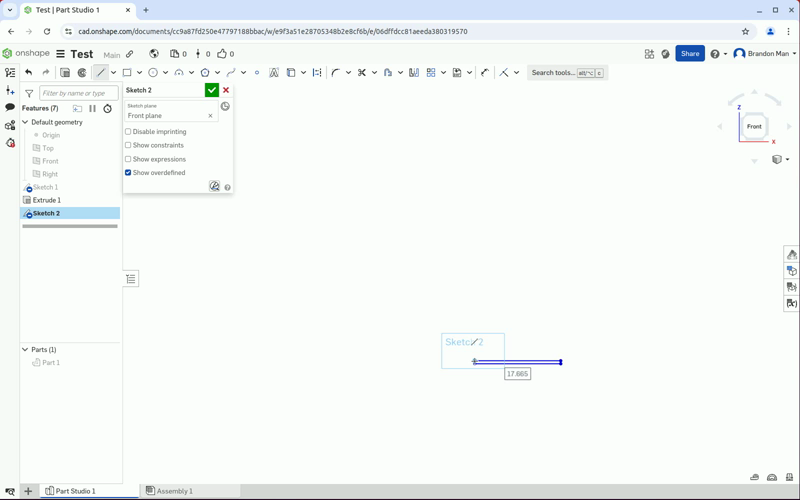
mouse_move(504, 360)
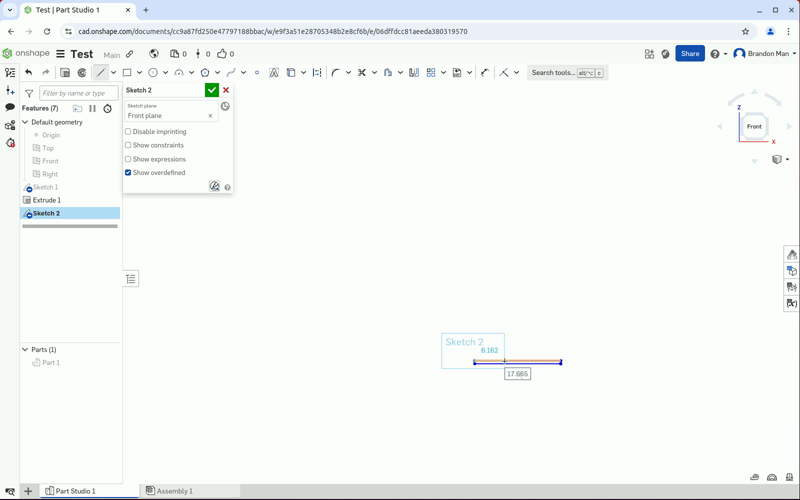
key_down(shift)
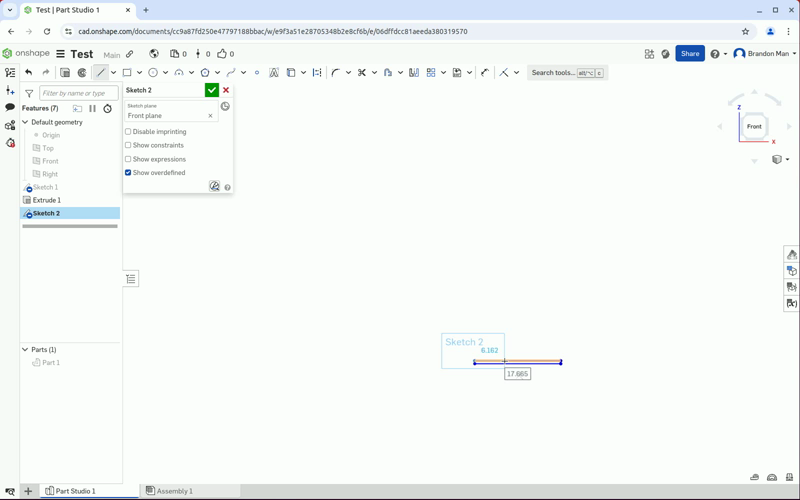
mouse_move(474, 363)
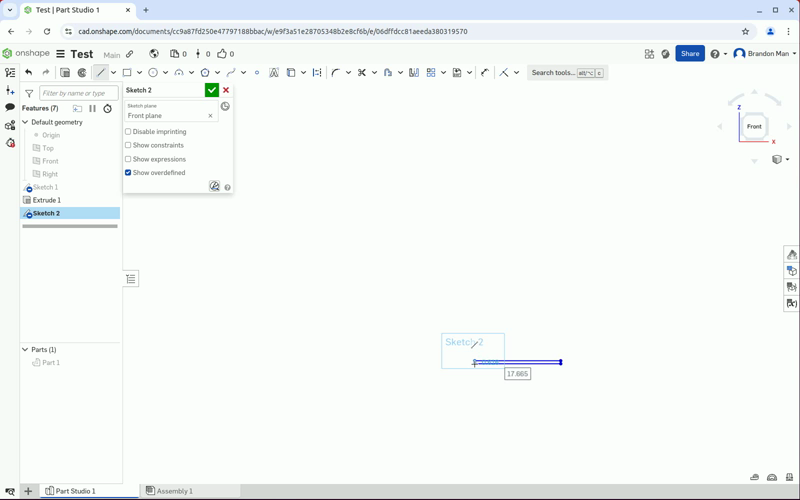
scroll(6)
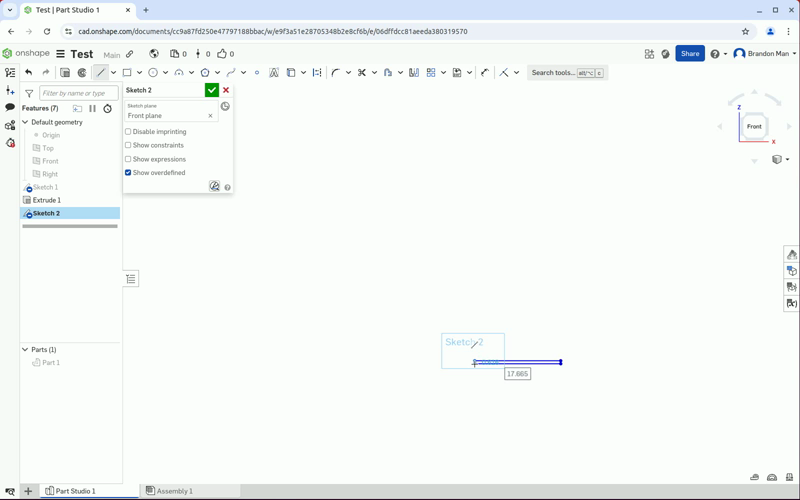
scroll(6)
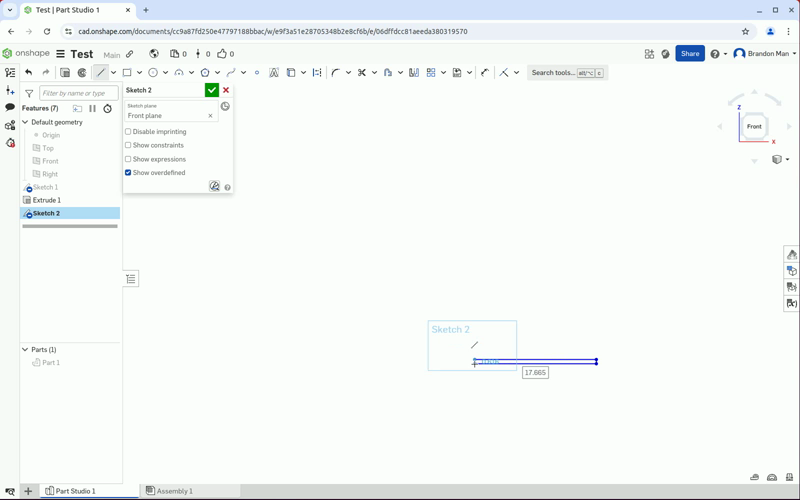
scroll(6)
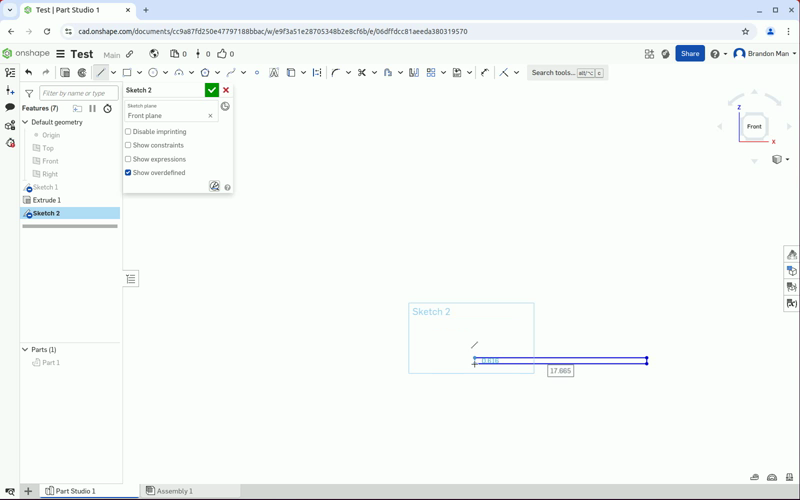
scroll(6)
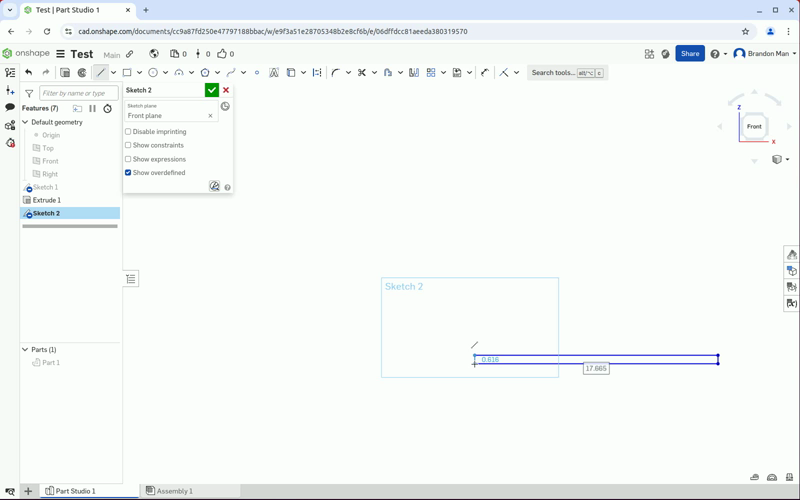
scroll(6)
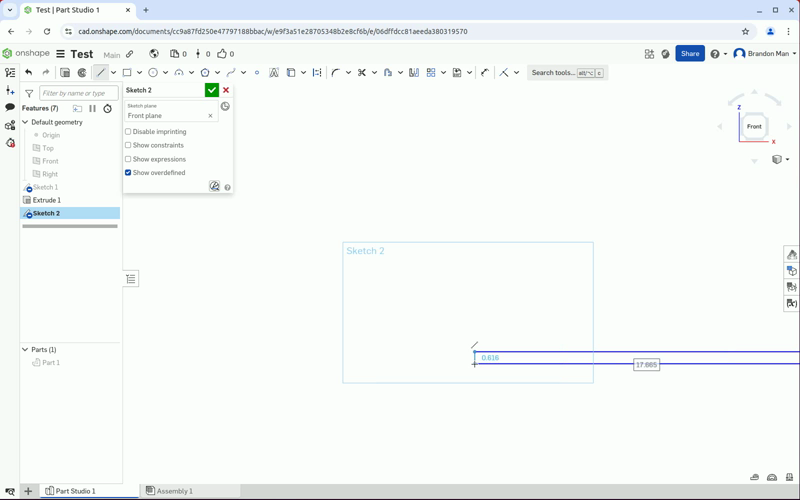
scroll(6)
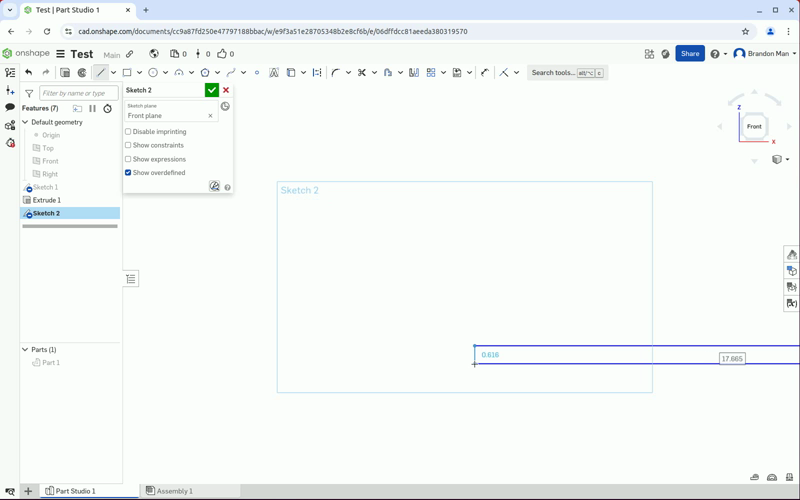
scroll(6)
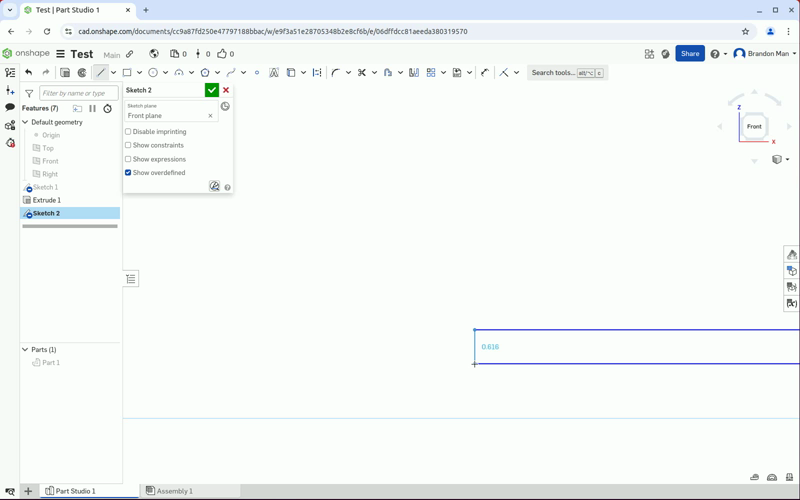
key_up(shift)
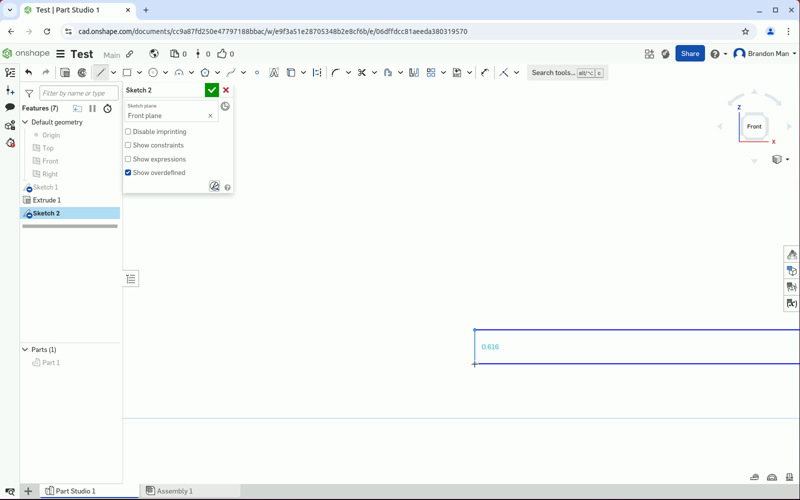
click(474, 363)
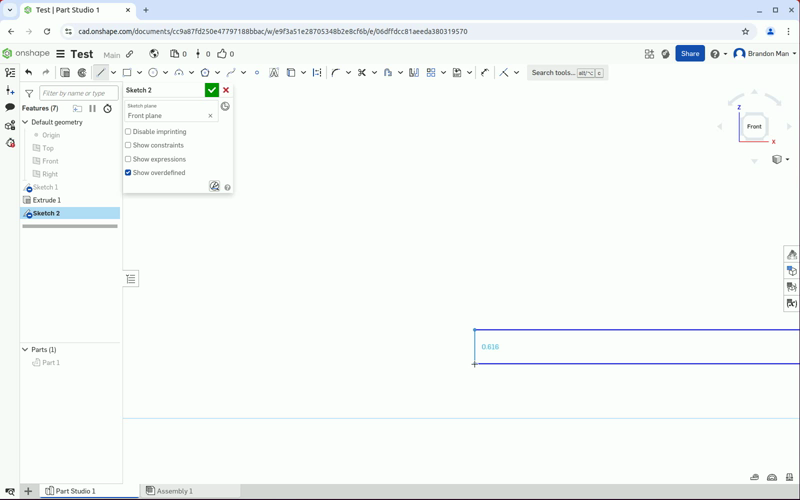
scroll(-6)
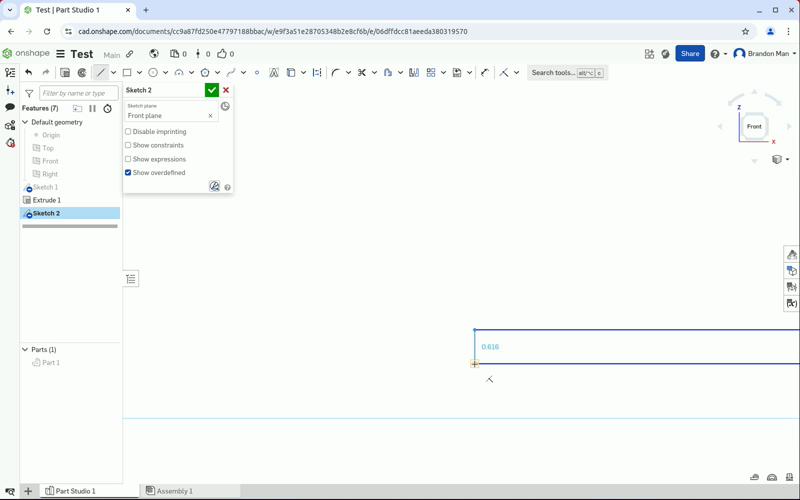
scroll(-6)
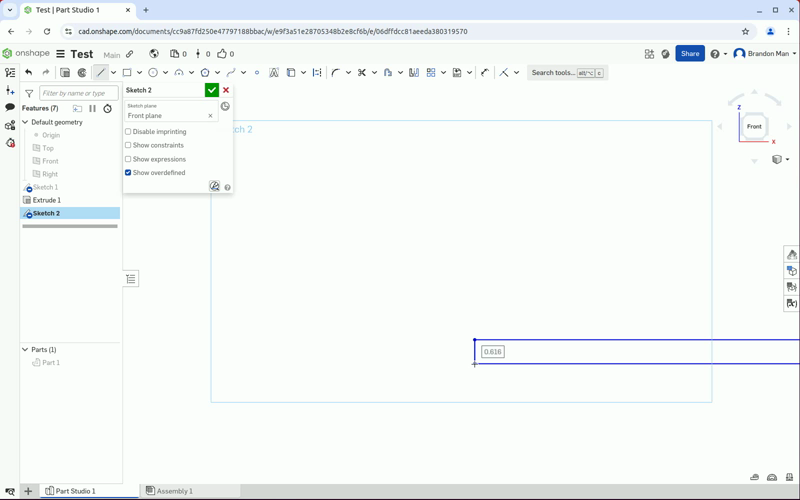
scroll(-6)
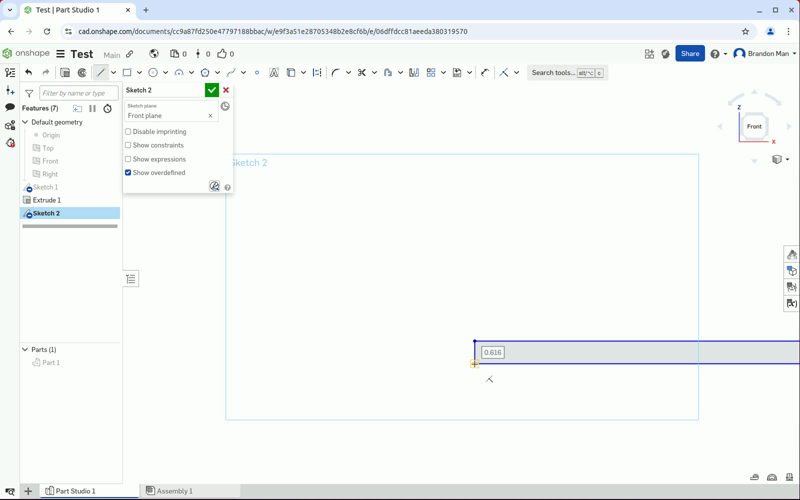
scroll(-6)
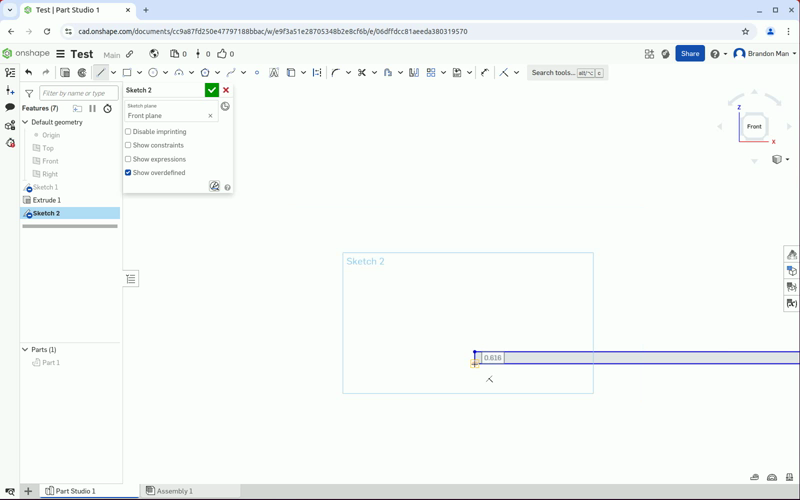
scroll(-6)
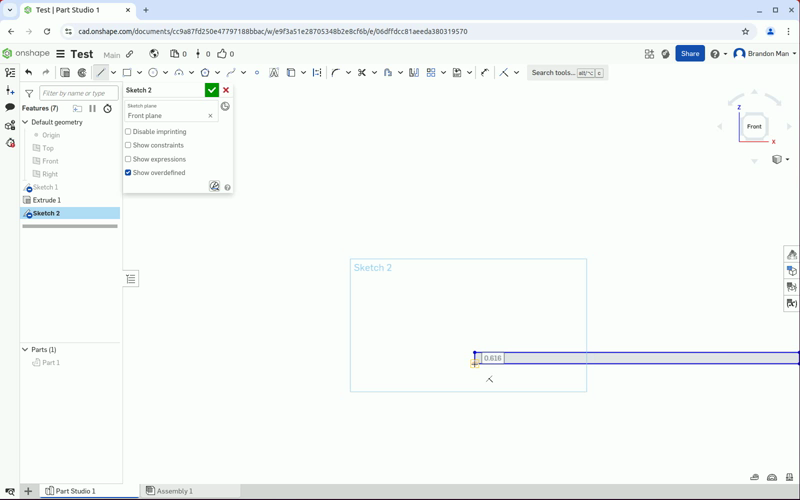
scroll(-6)
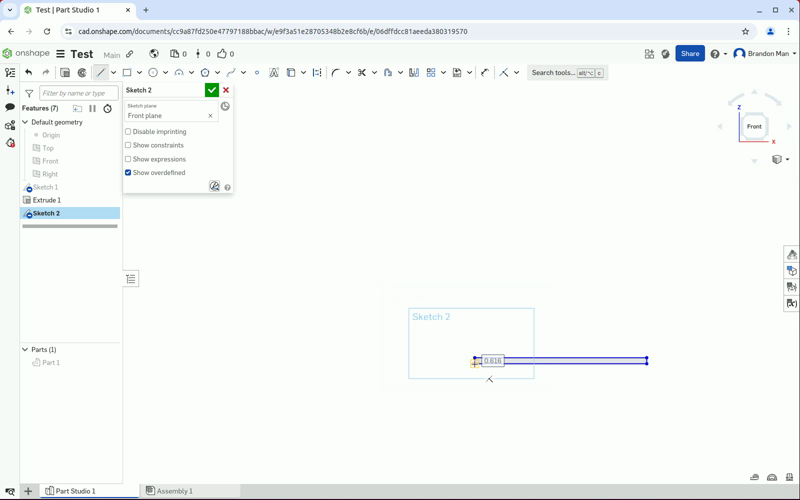
scroll(-6)
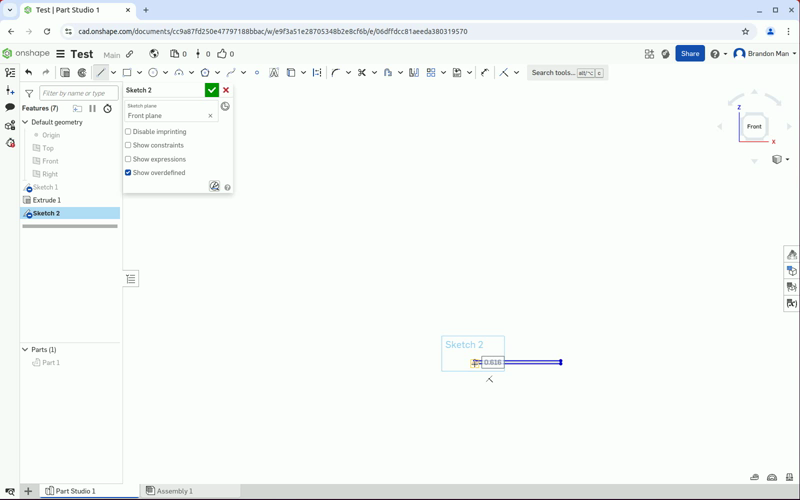
key(esc)
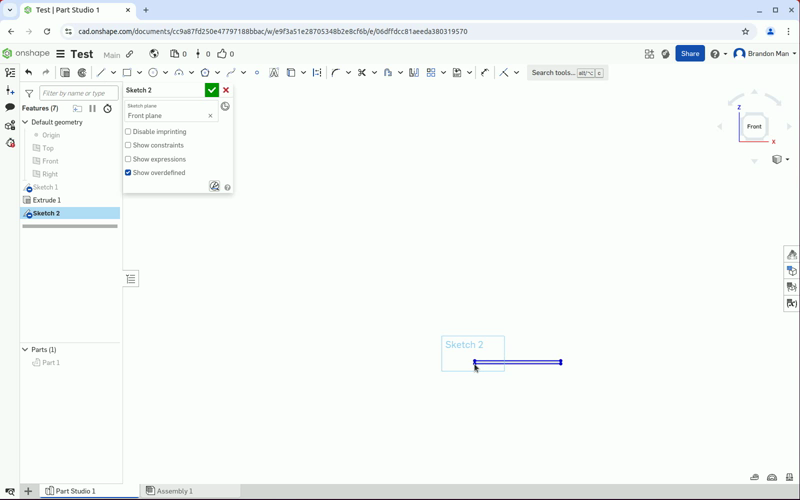
mouse_move(535, 362)
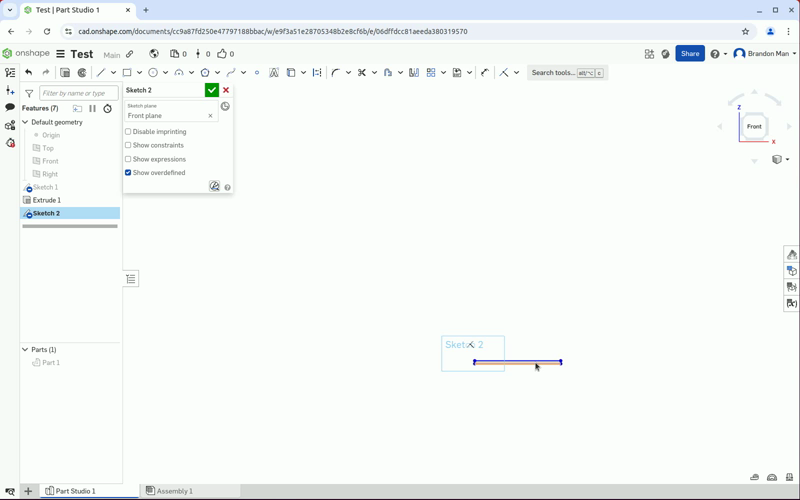
scroll(6)
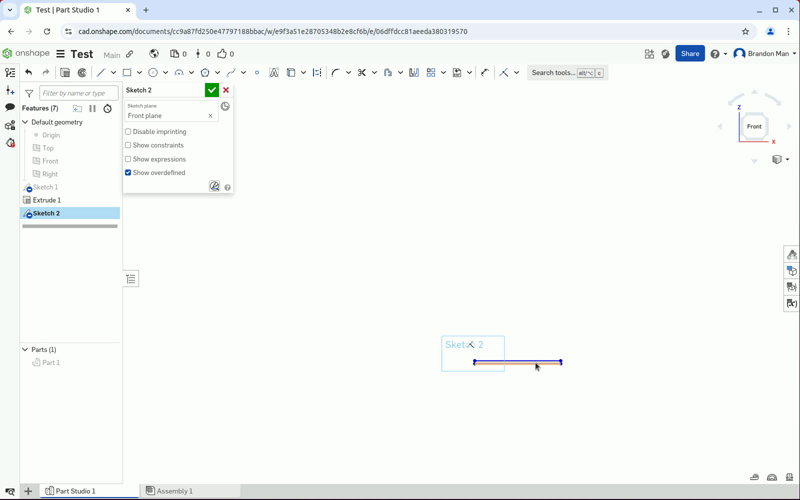
scroll(6)
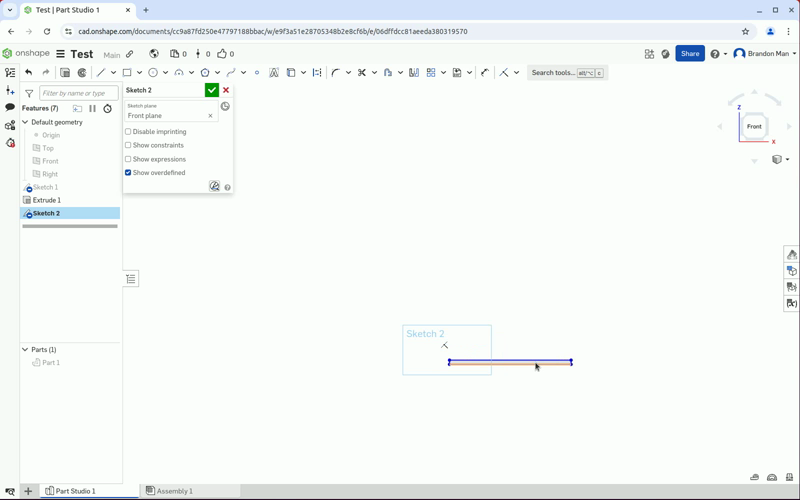
scroll(6)
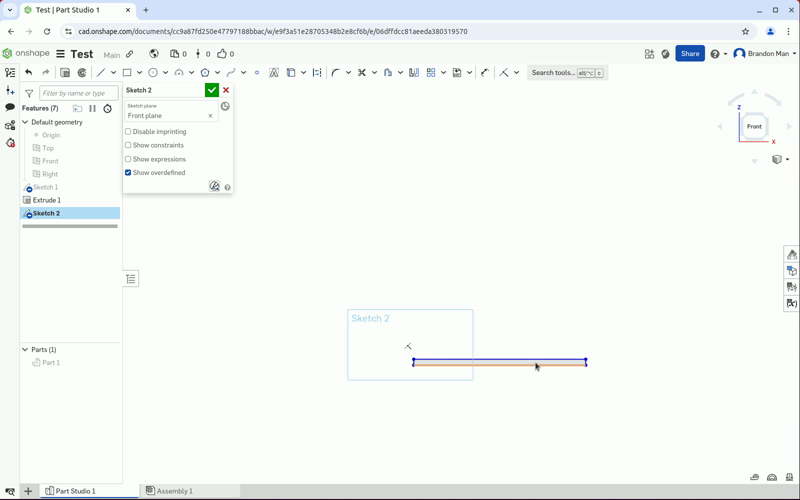
scroll(6)
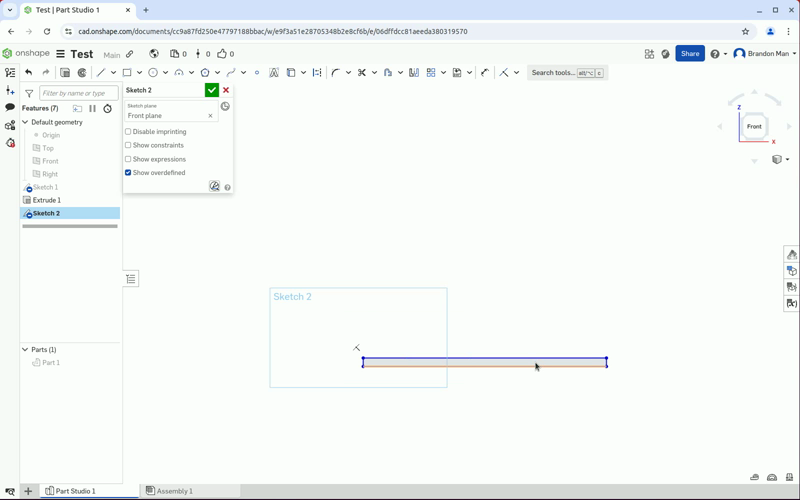
scroll(6)
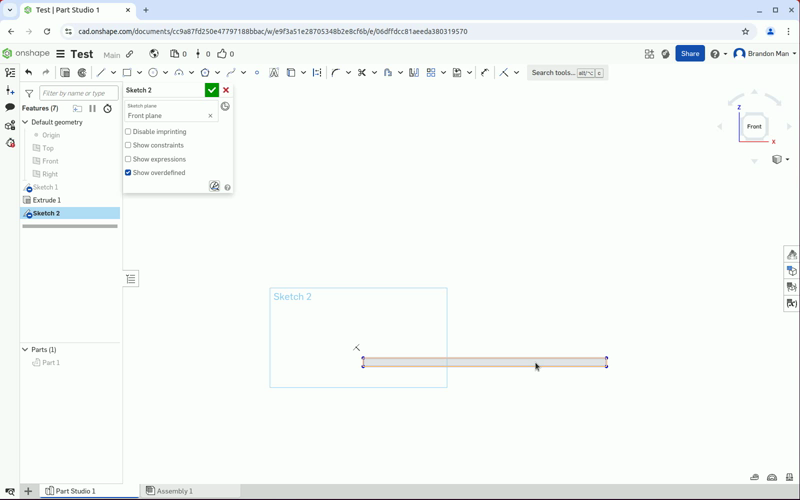
scroll(6)
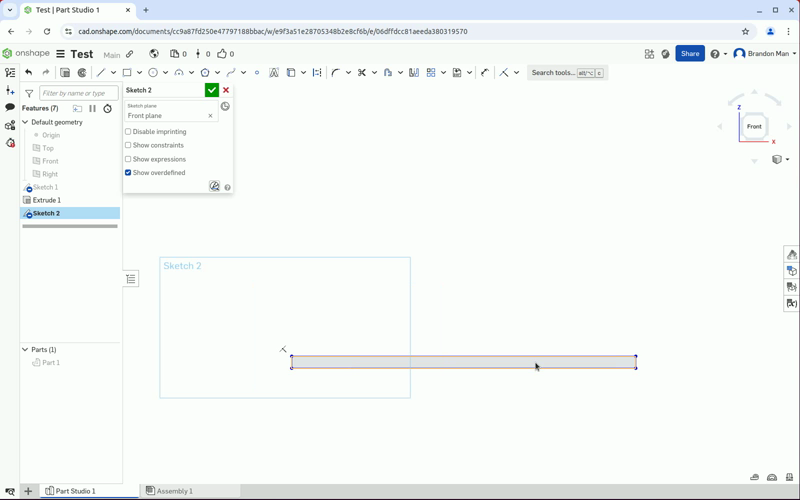
scroll(6)
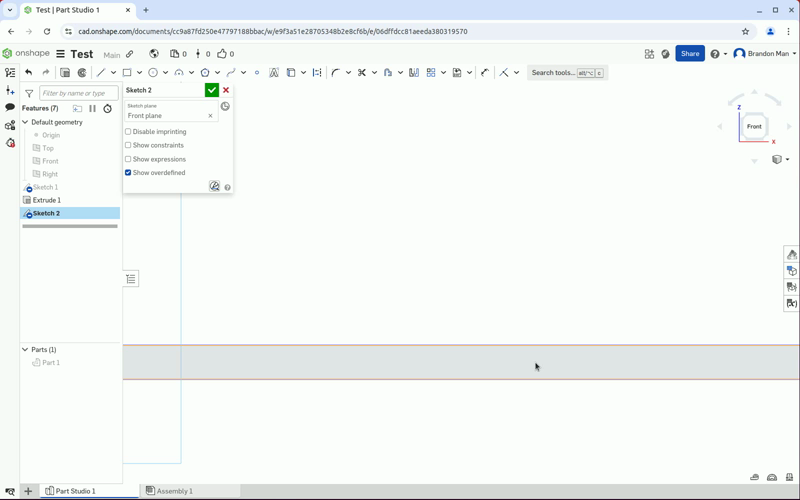
click(535, 362)
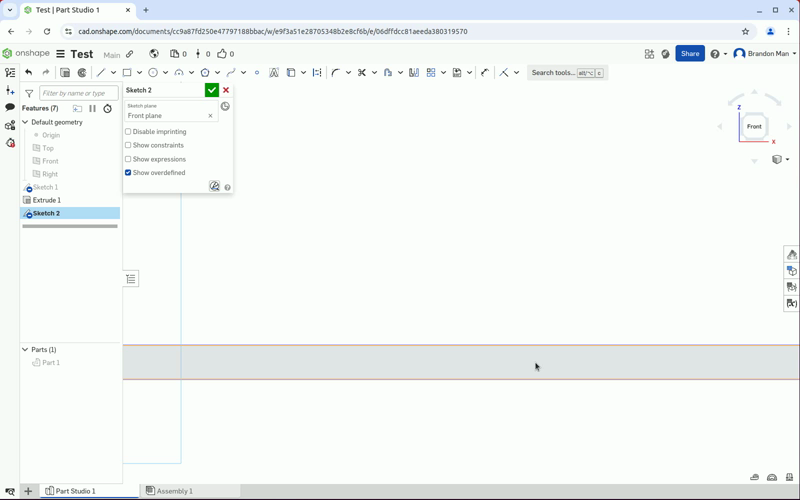
scroll(-6)
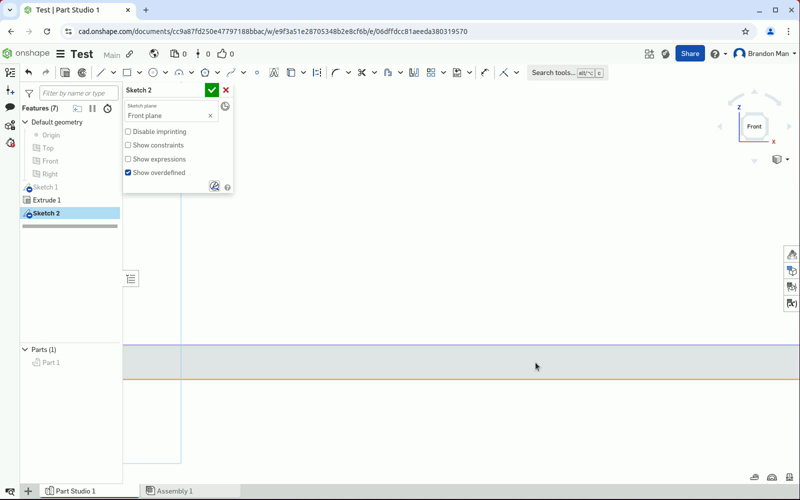
scroll(-6)
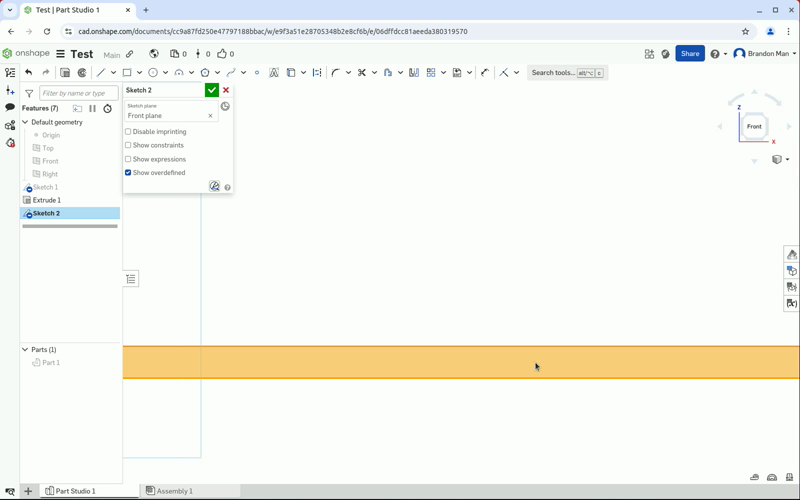
scroll(-6)
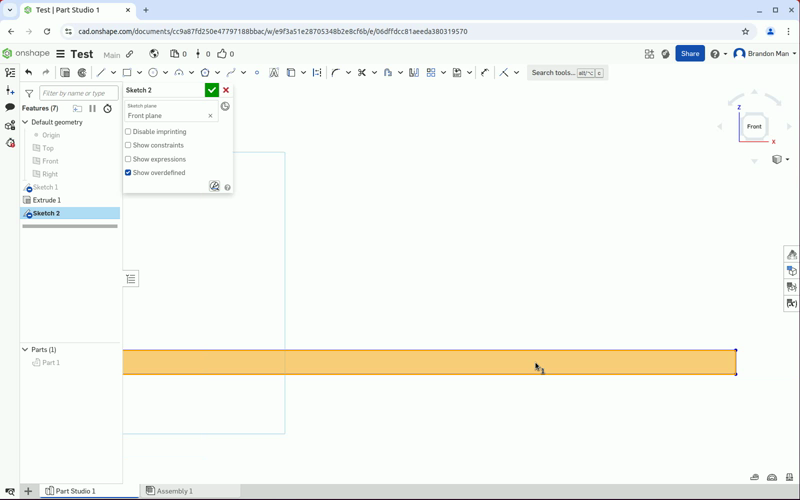
scroll(-6)
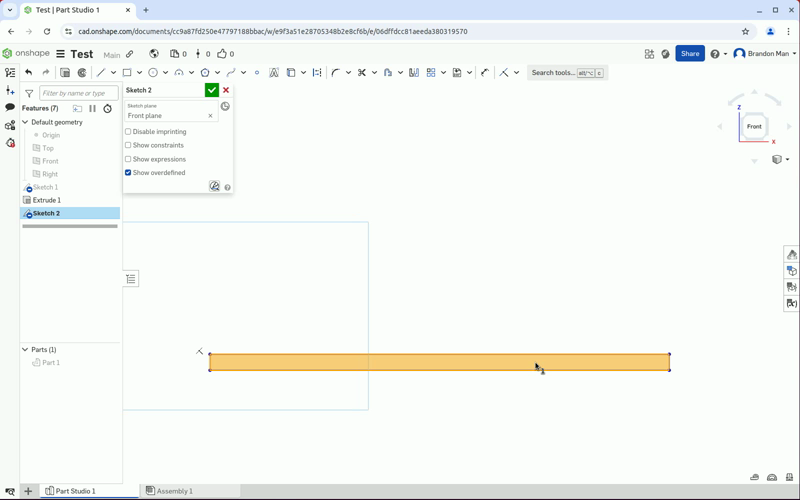
scroll(-6)
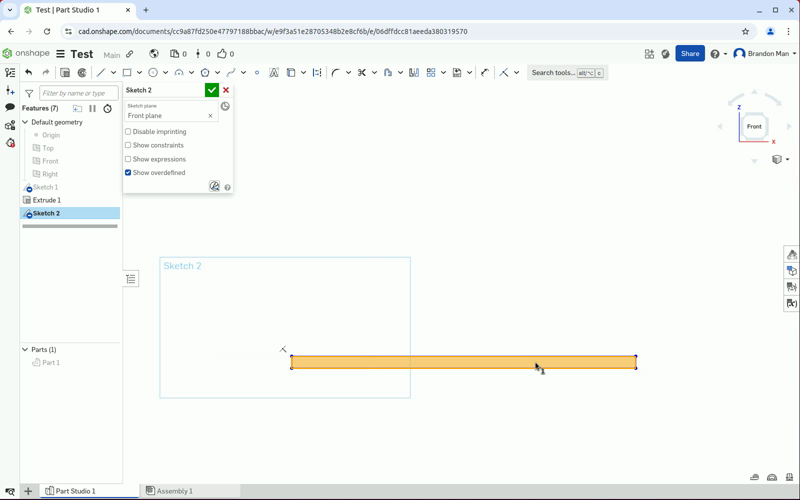
scroll(-6)
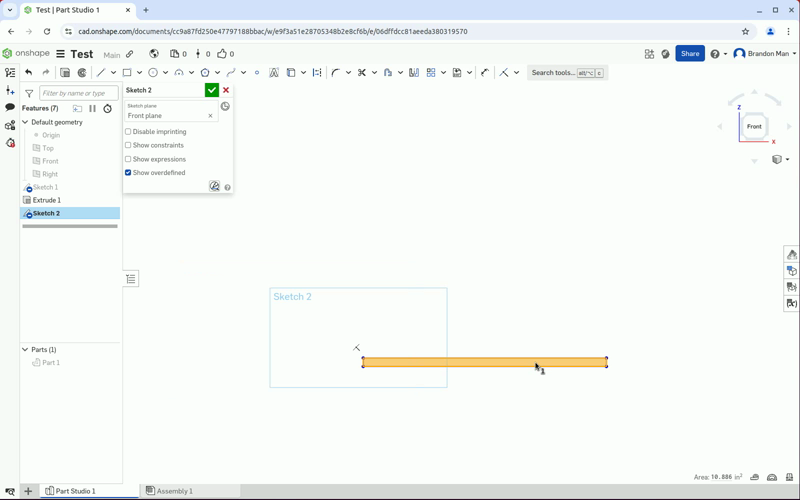
scroll(-6)
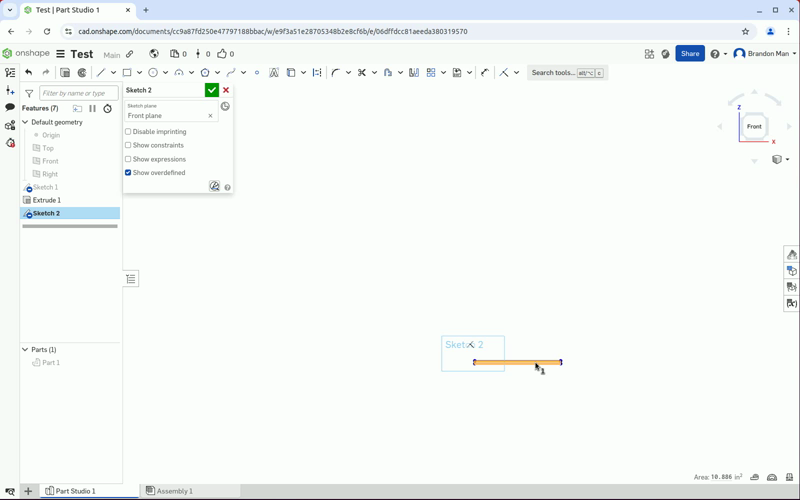
mouse_move(73, 352)
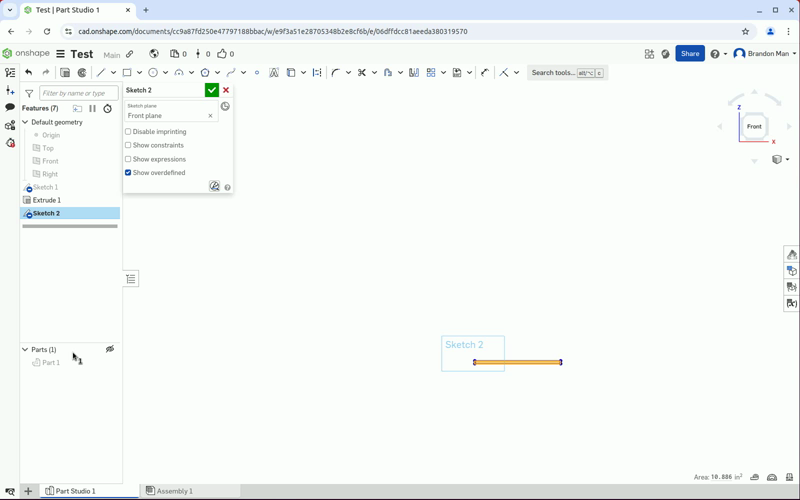
key(shift+y)
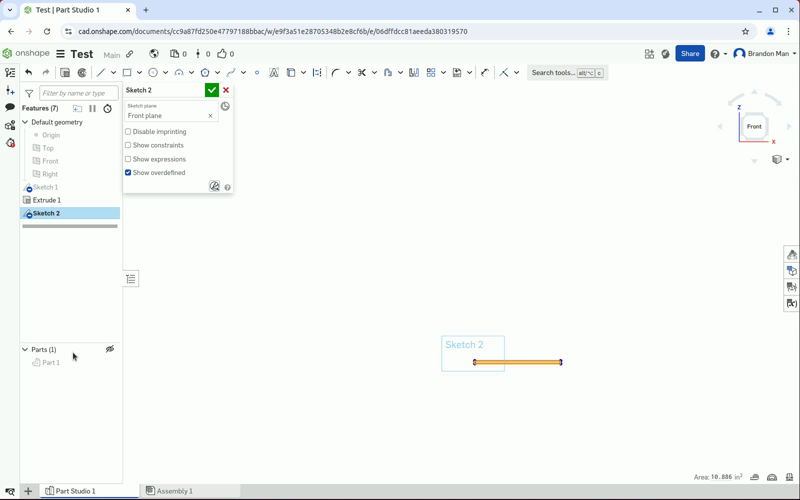
key(shift+e)
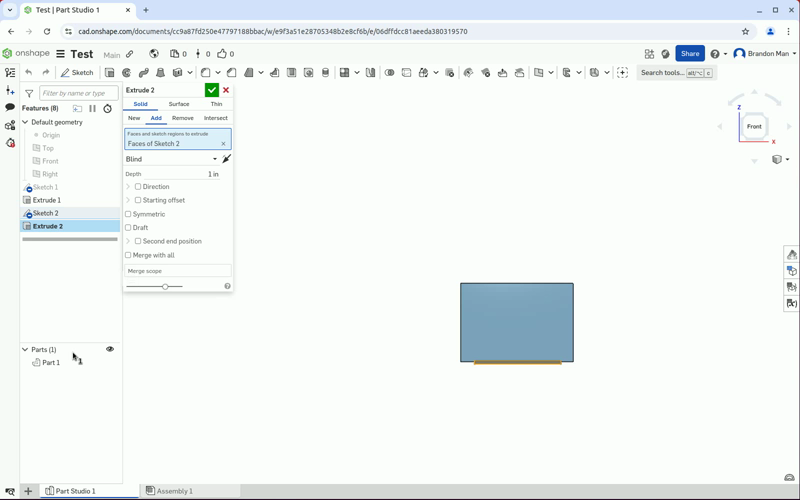
mouse_move(143, 106)
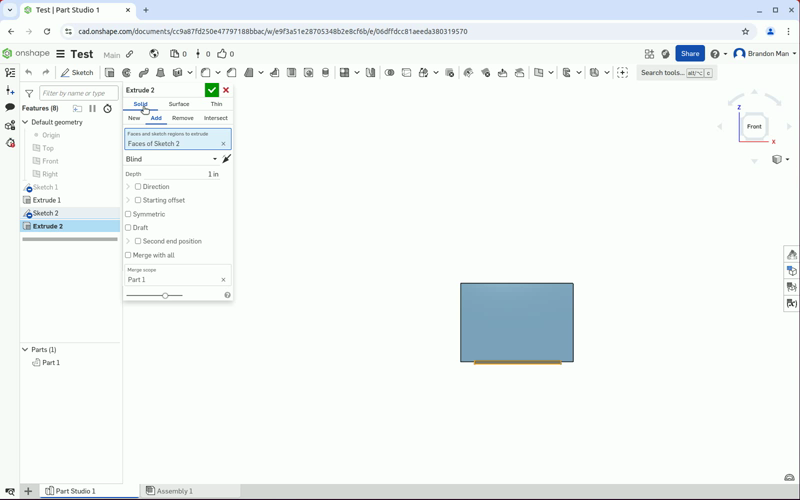
click(143, 106)
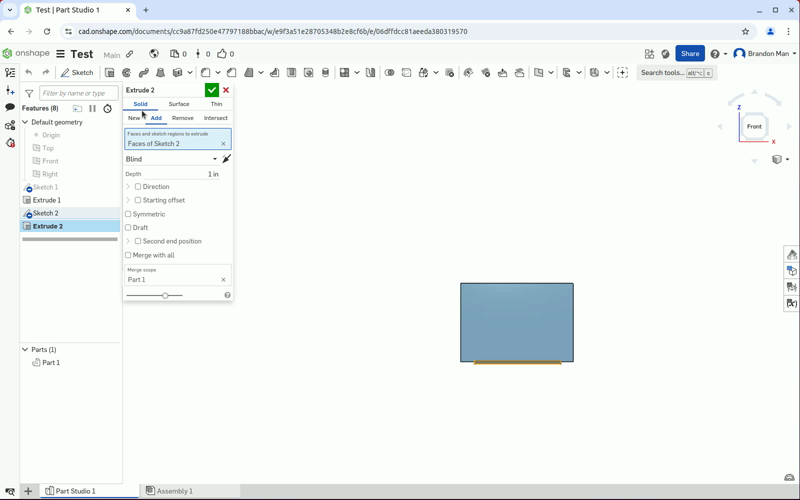
mouse_move(137, 120)
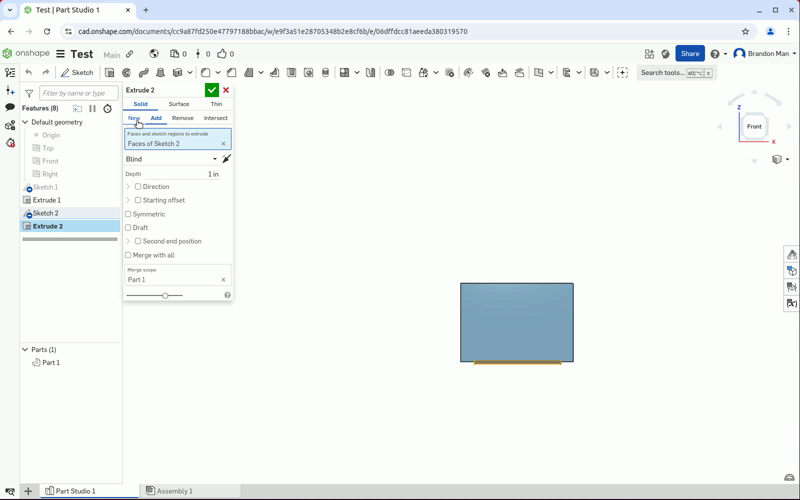
click(137, 120)
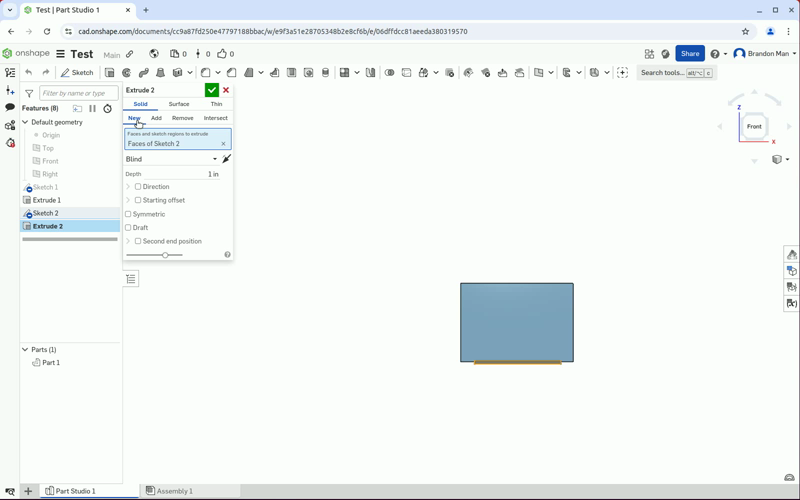
key(tab, 4)
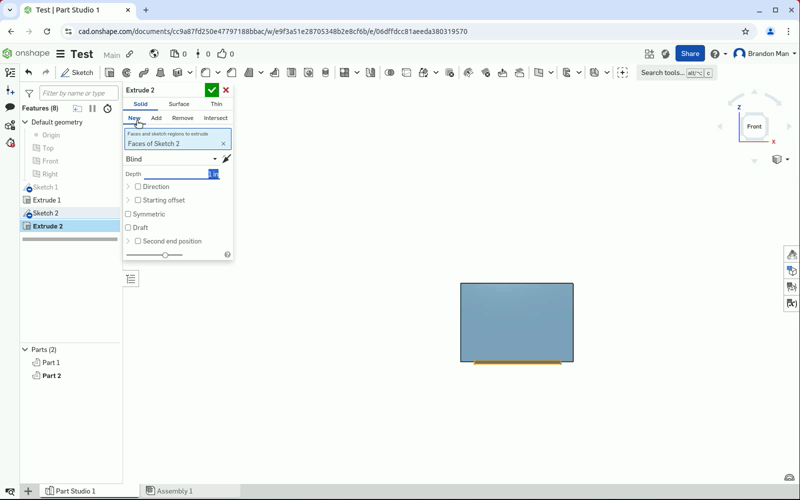
text(0.481)
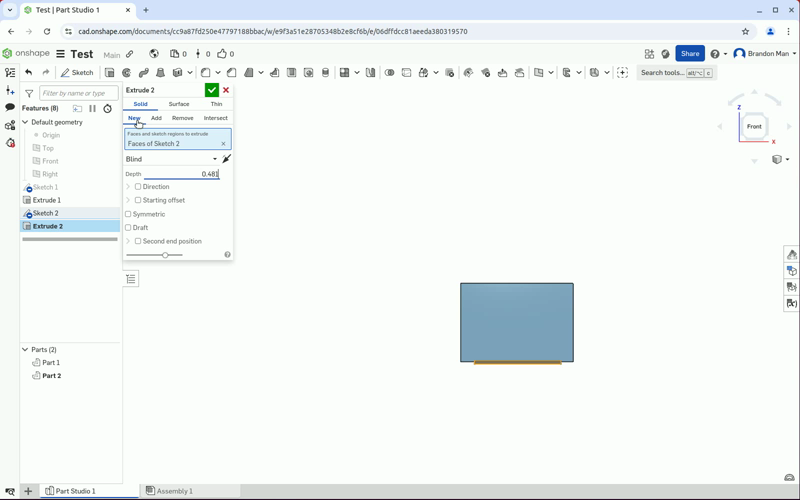
key(enter)
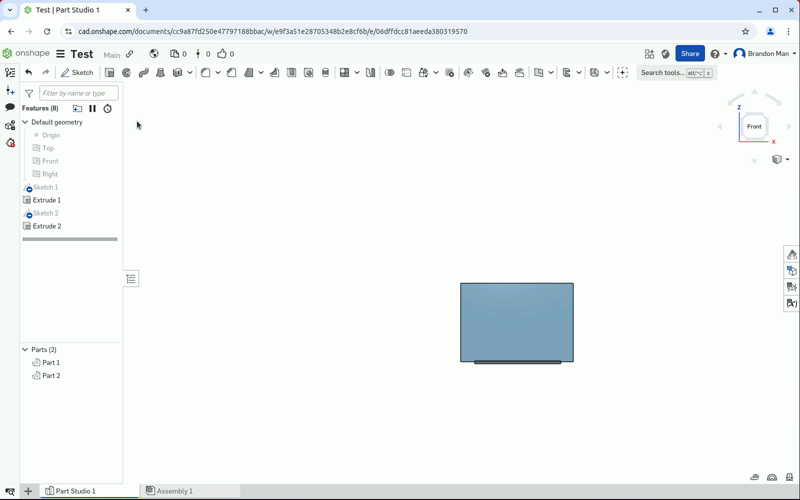
key(shift+h)
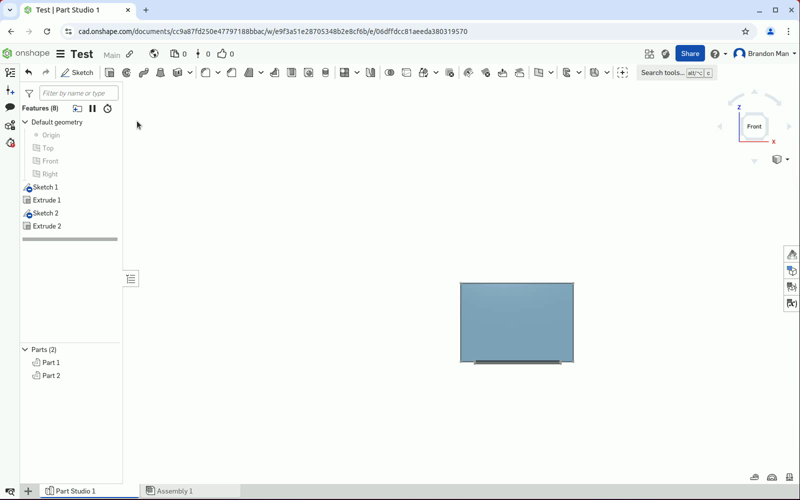
key(shift+h)
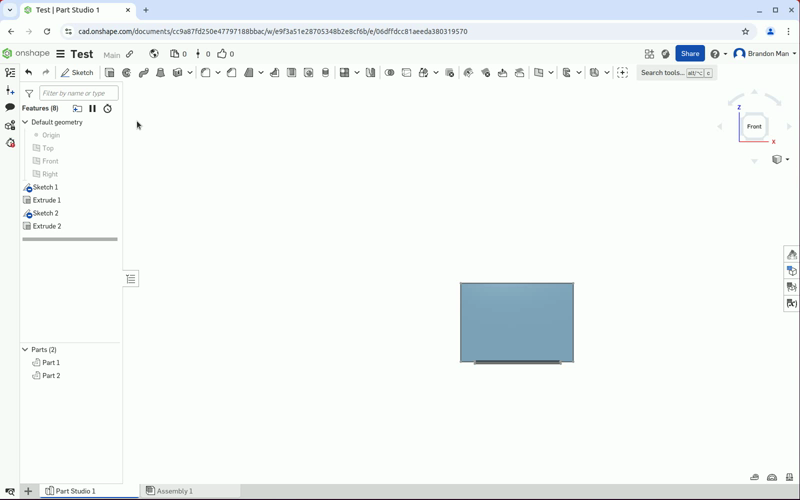
key(shift+7)
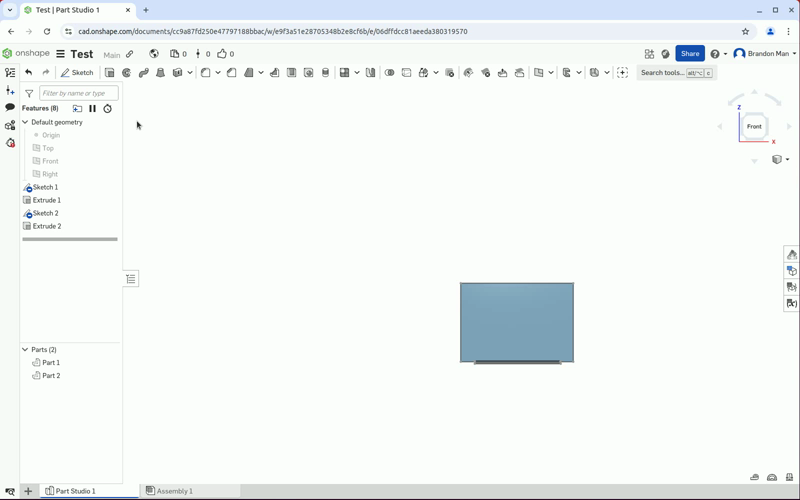
key(left, 2)
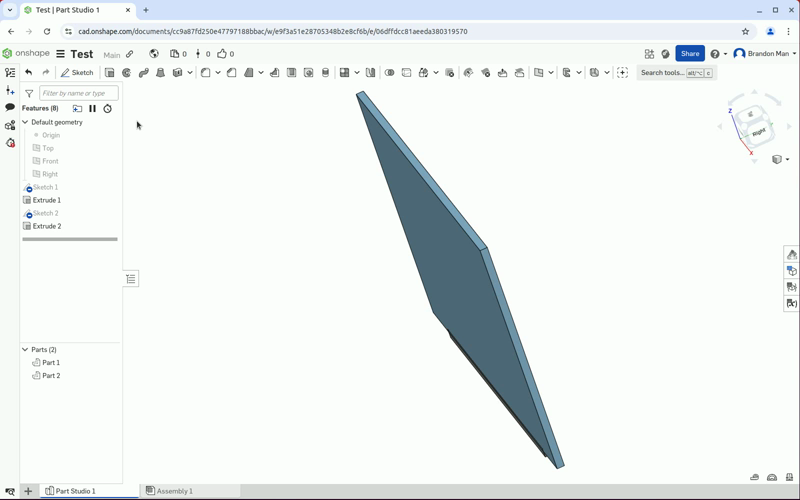
key(down, 2)
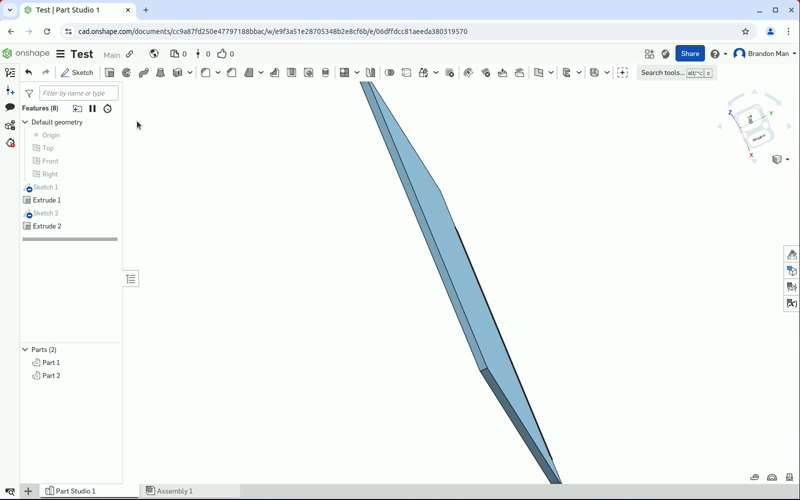
key(up, 2)
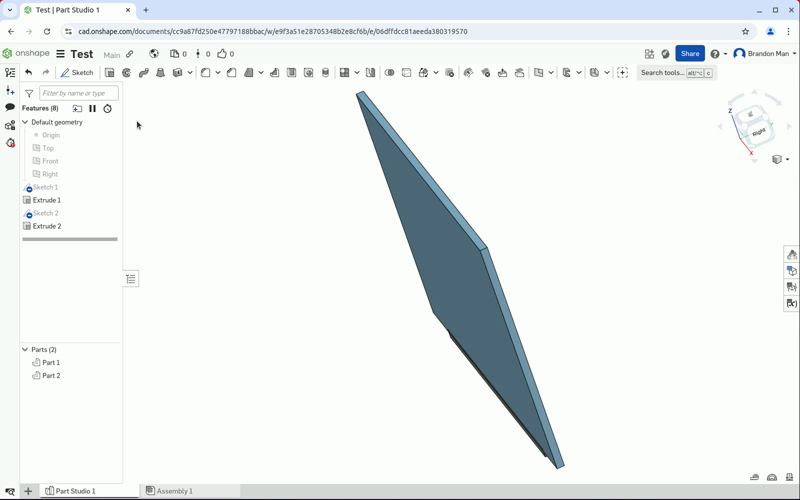
key(right, 2)
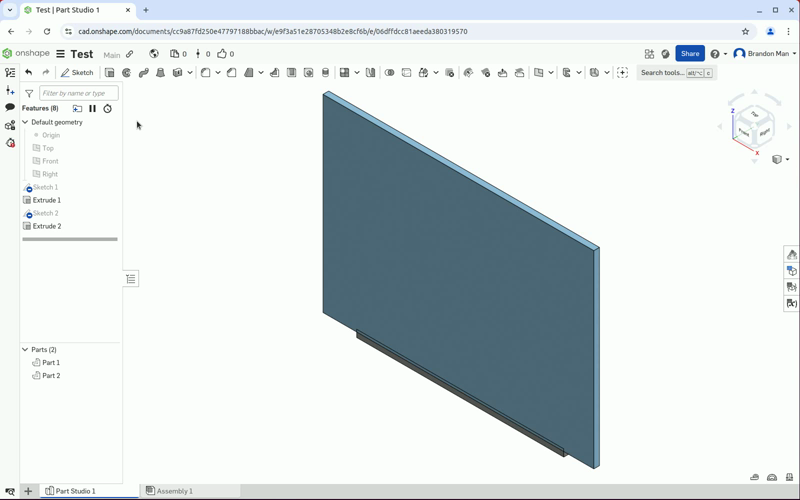
mouse_move(73, 189)
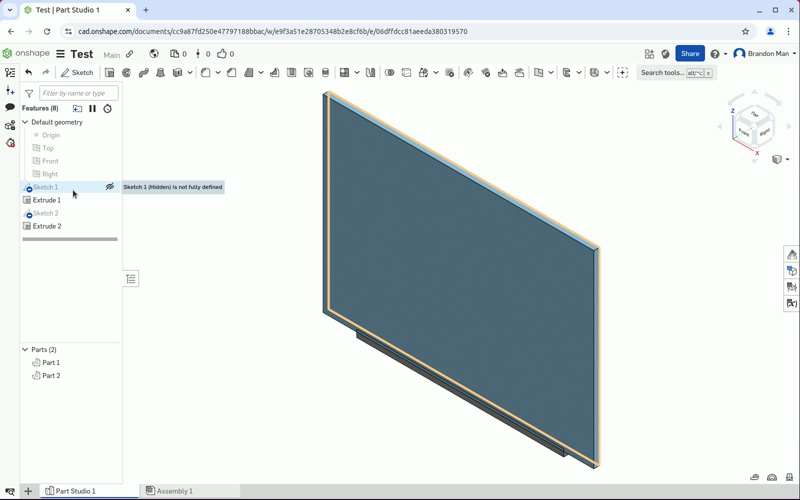
click(73, 189)